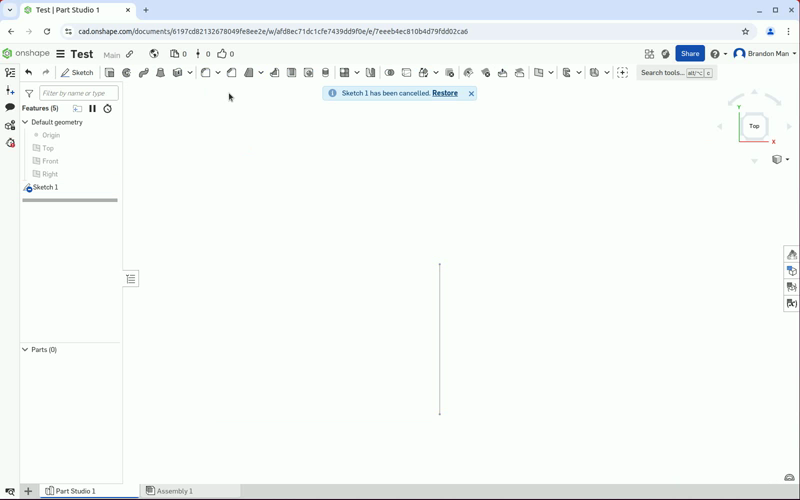
key(shift+h)
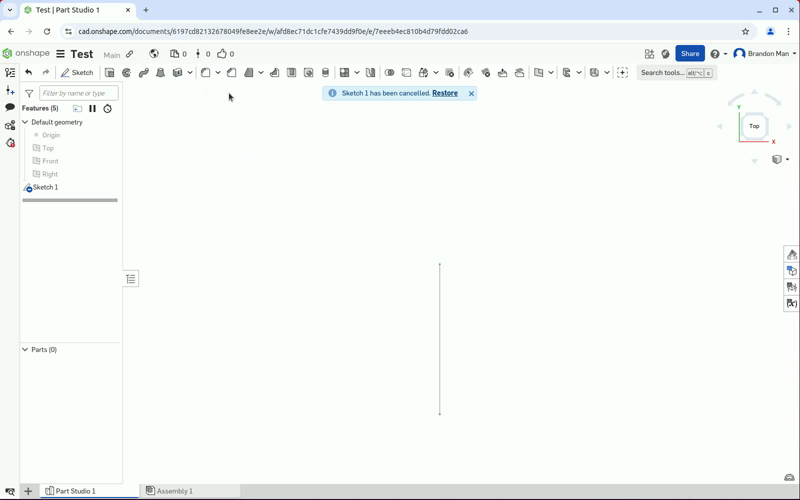
key(shift+s)
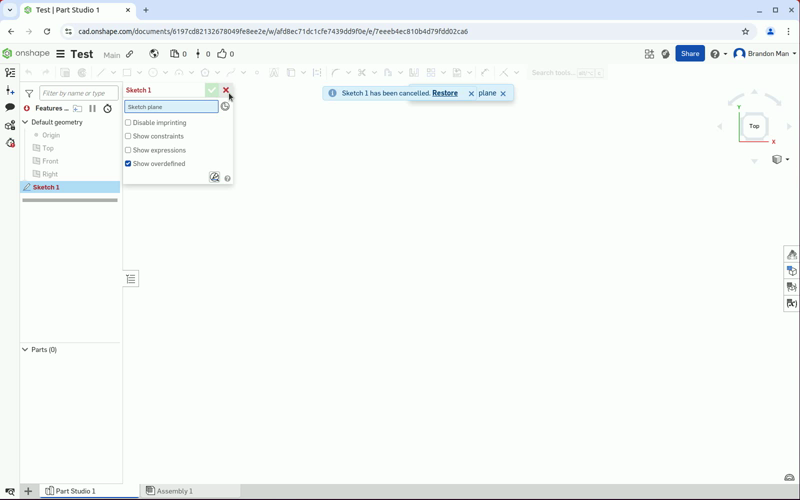
mouse_move(73, 150)
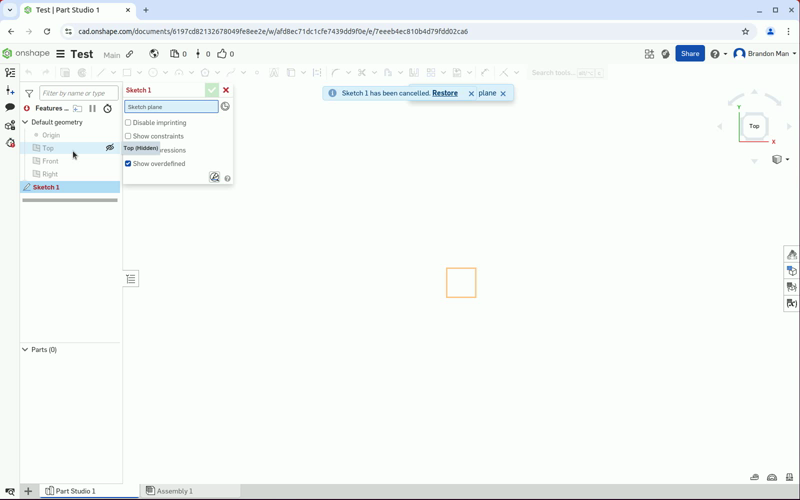
click(73, 150)
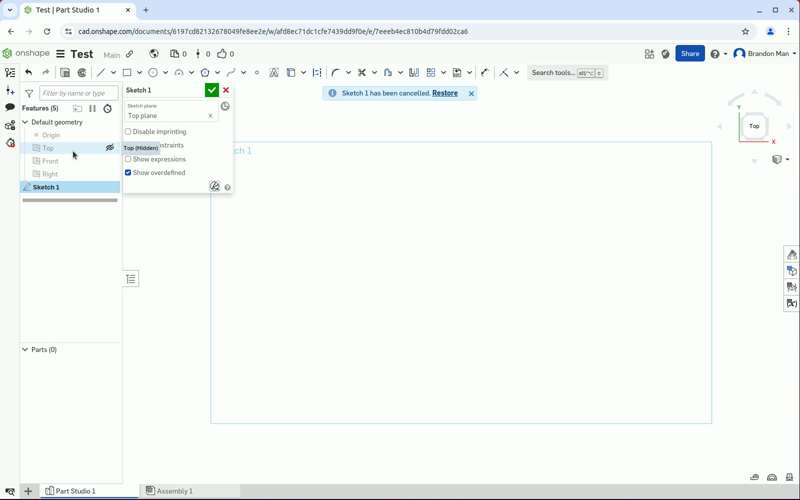
mouse_move(73, 352)
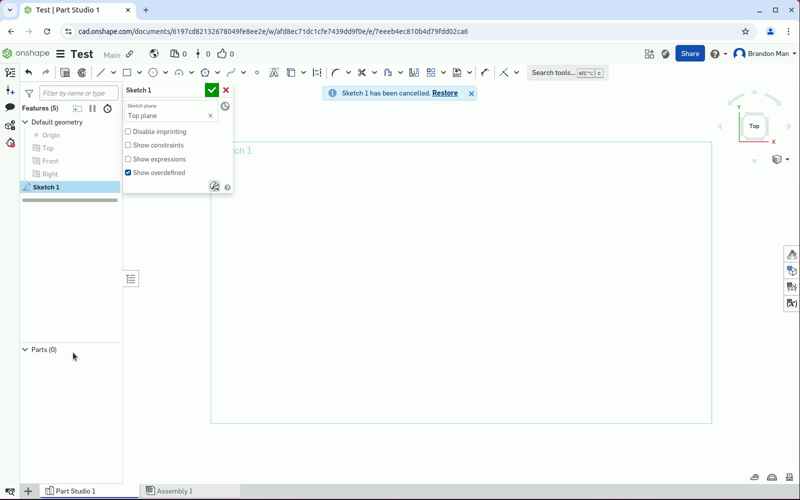
key(y)
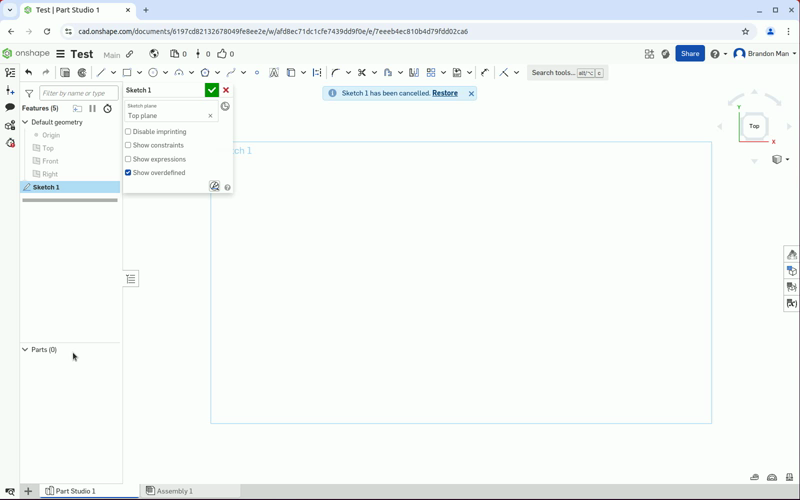
key(c)
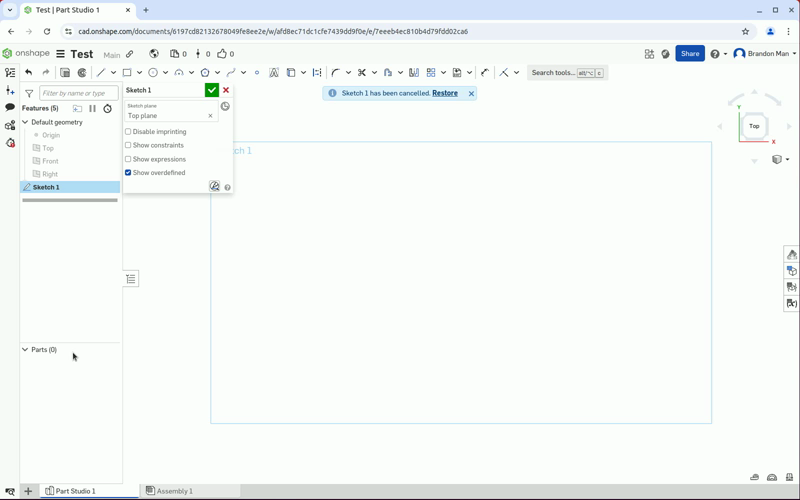
key_down(shift)
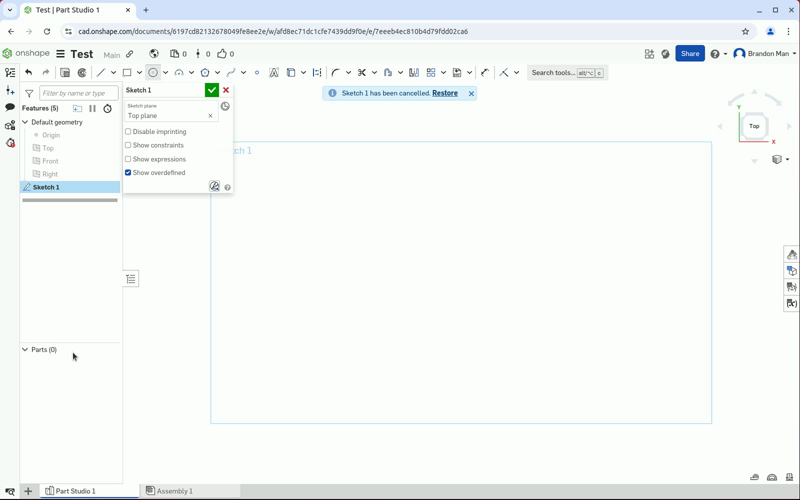
mouse_move(460, 282)
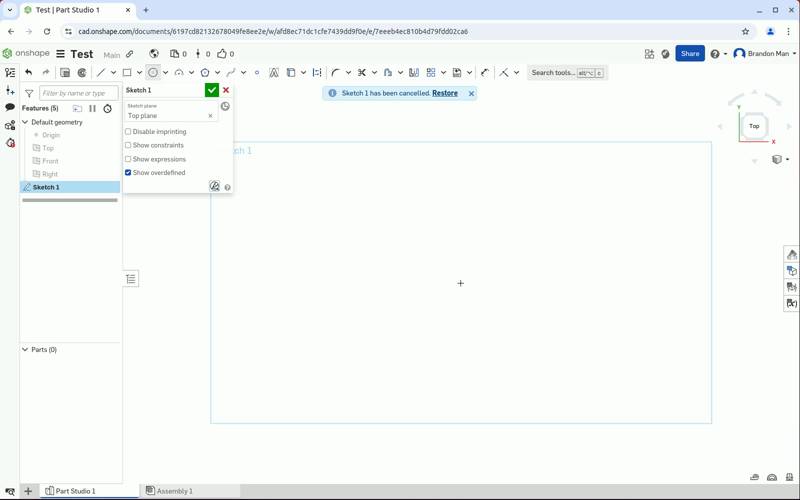
click(460, 282)
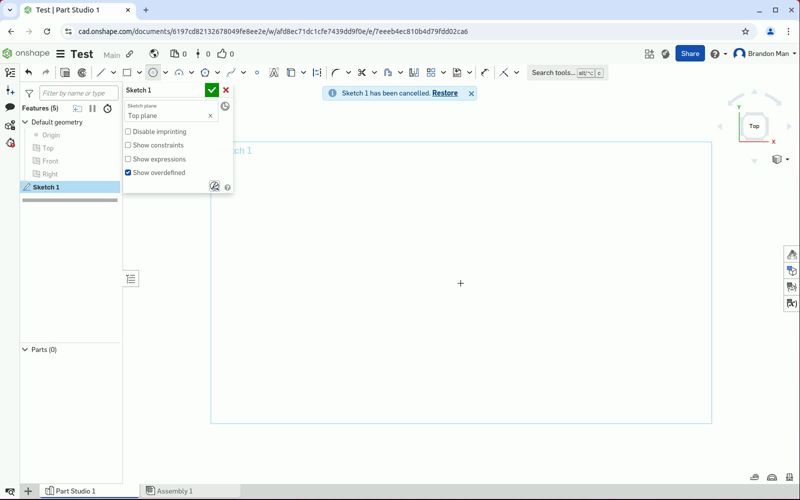
key_up(shift)
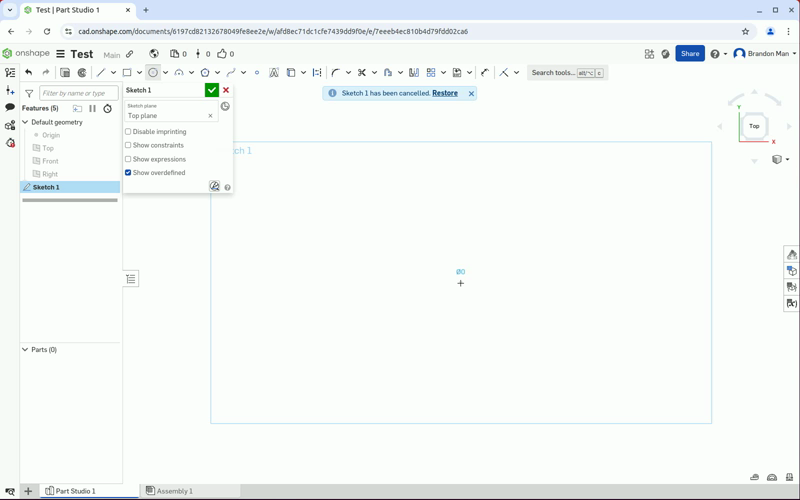
mouse_move(545, 282)
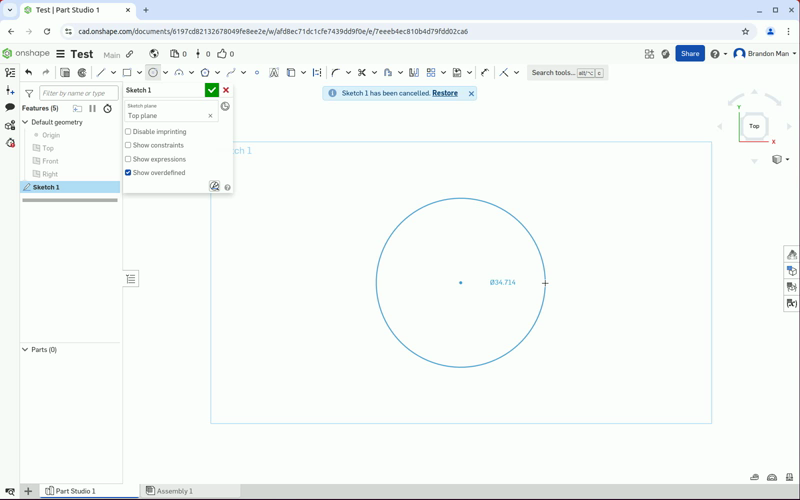
click(545, 282)
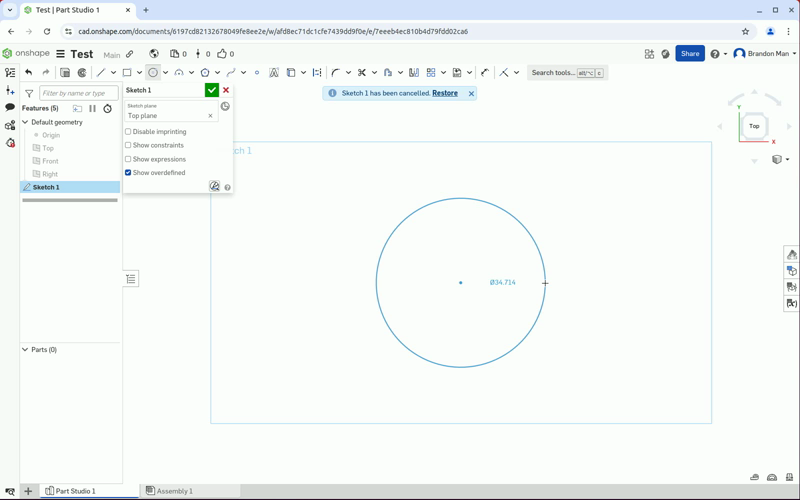
key(esc)
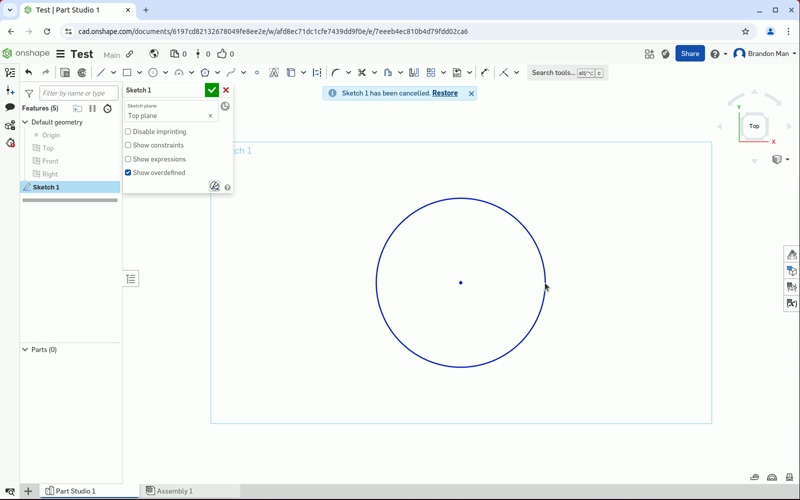
key(c)
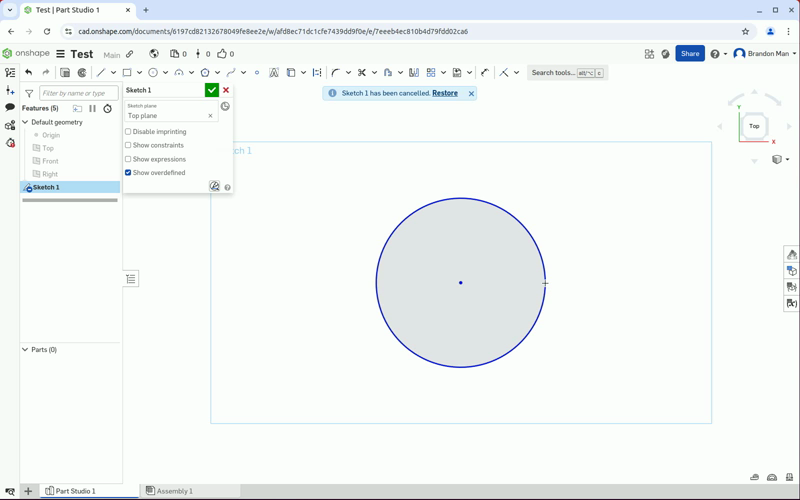
key_down(shift)
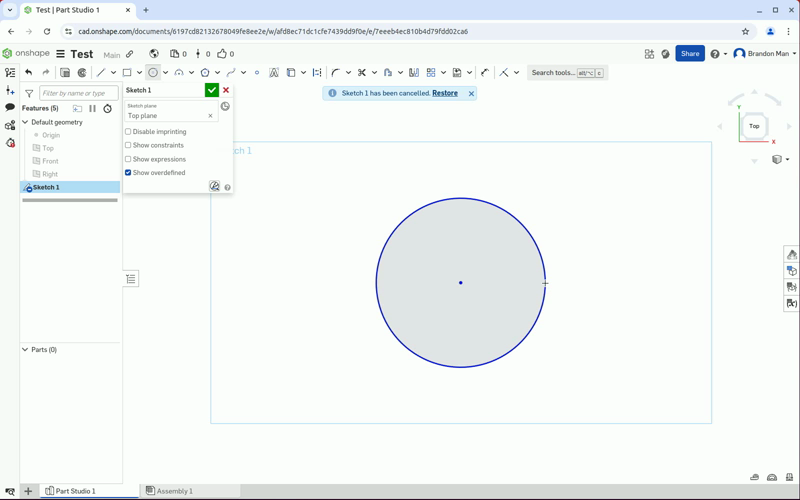
mouse_move(460, 282)
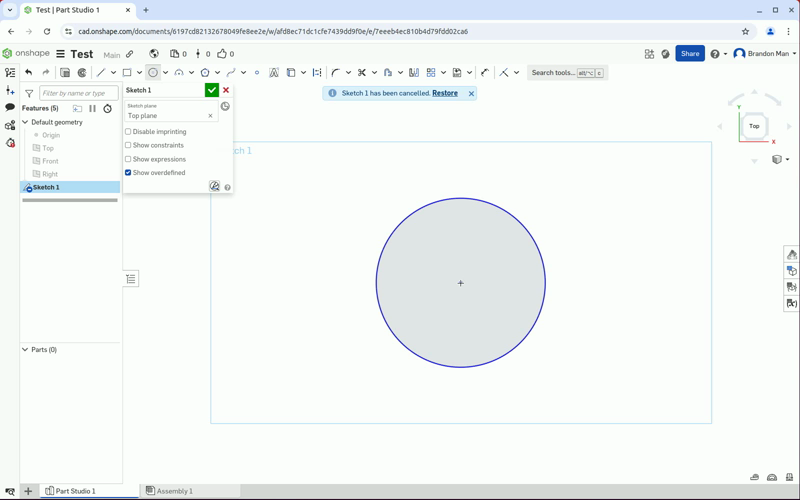
click(460, 282)
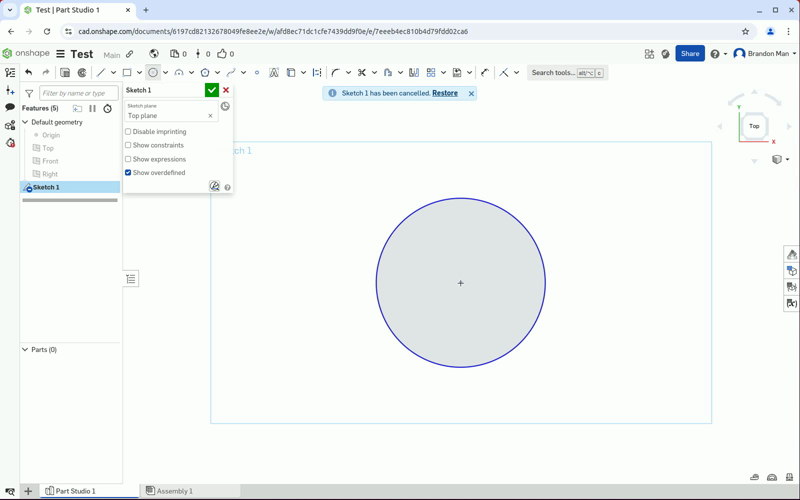
key_up(shift)
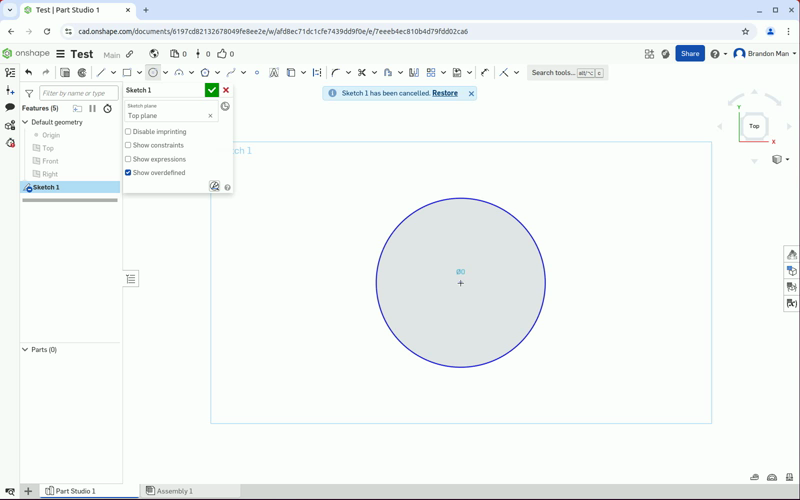
mouse_move(517, 282)
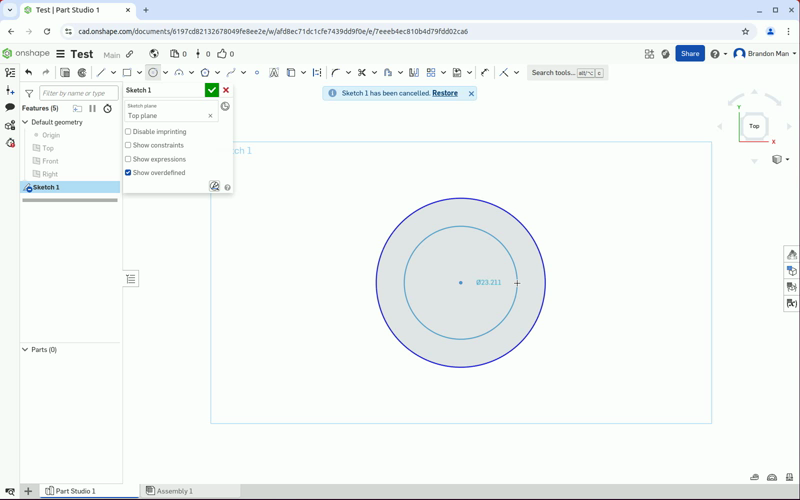
click(517, 282)
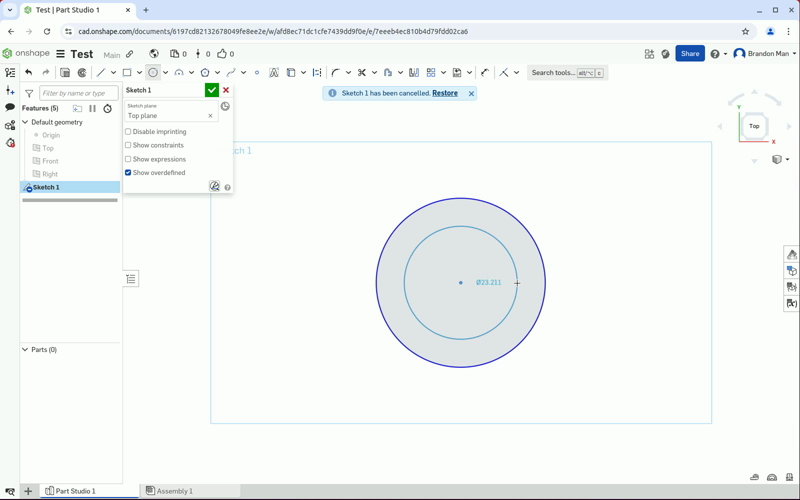
key(esc)
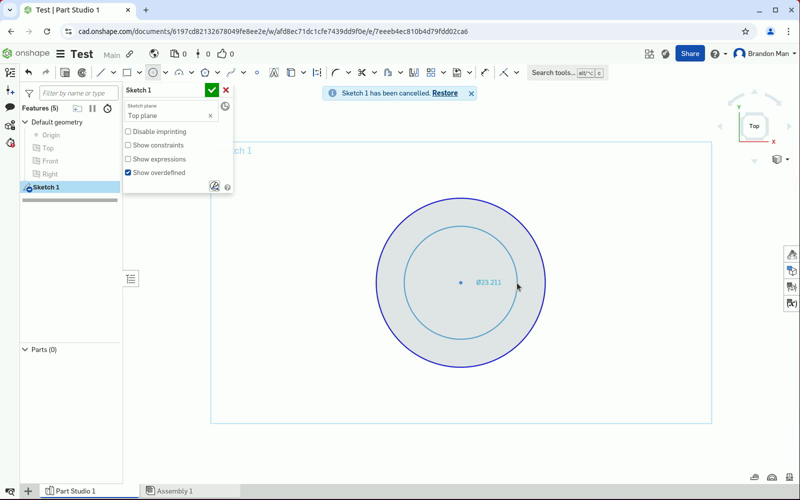
mouse_move(489, 222)
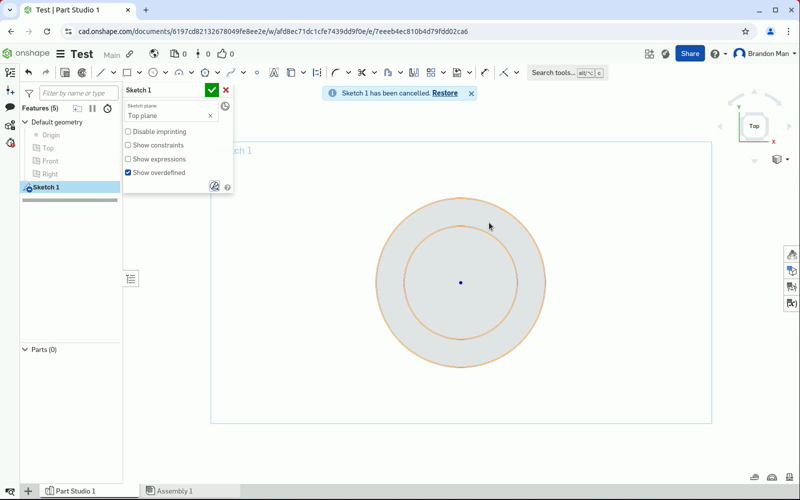
click(489, 222)
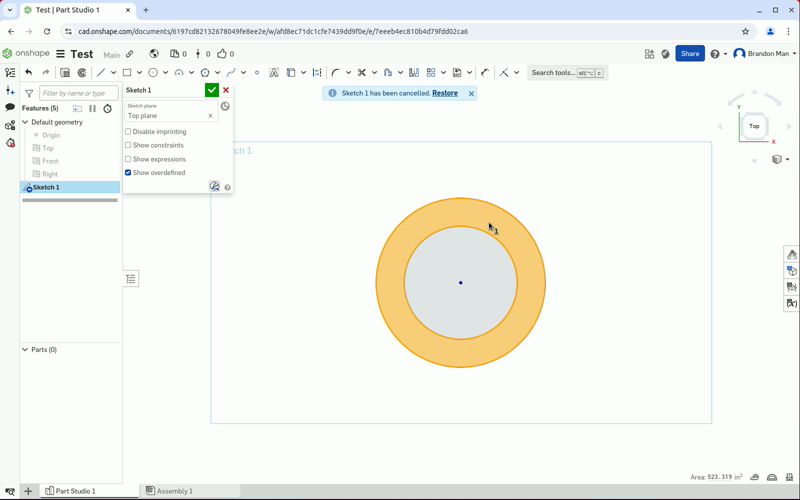
mouse_move(73, 352)
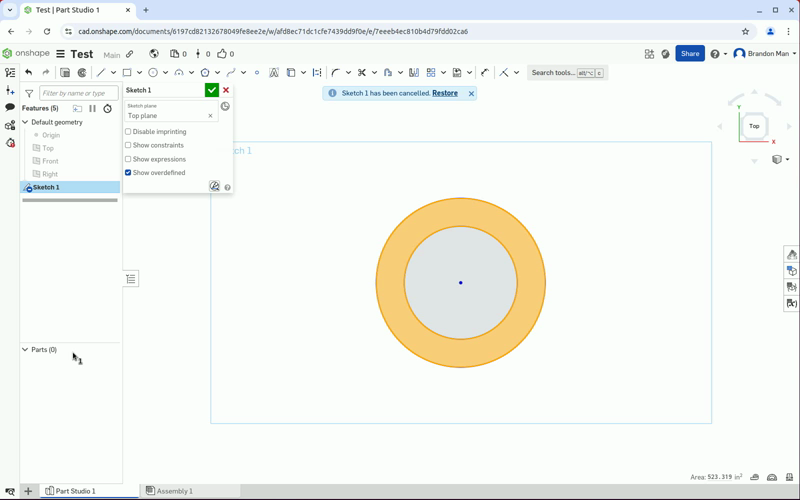
key(shift+y)
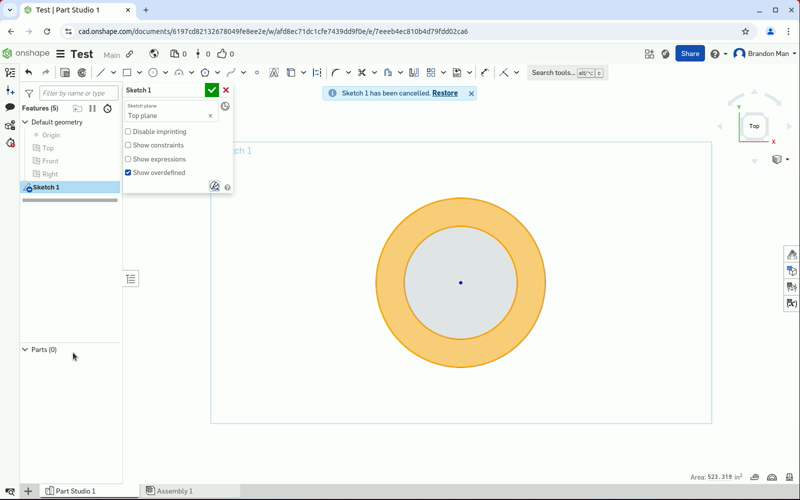
key(shift+e)
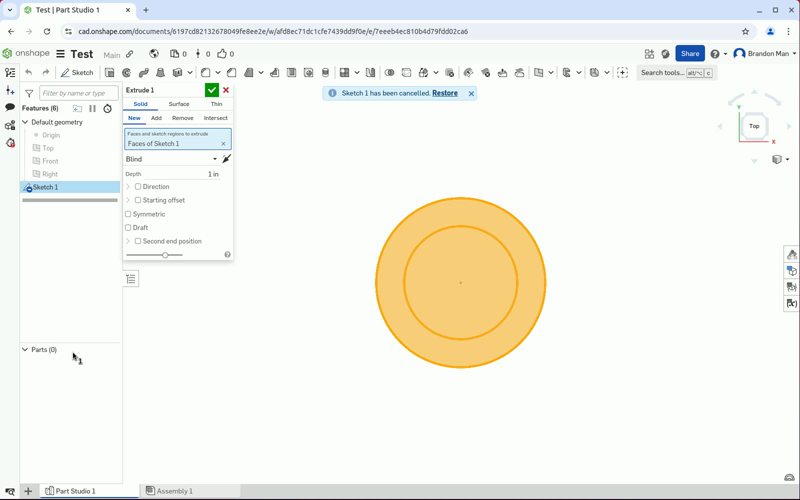
mouse_move(143, 106)
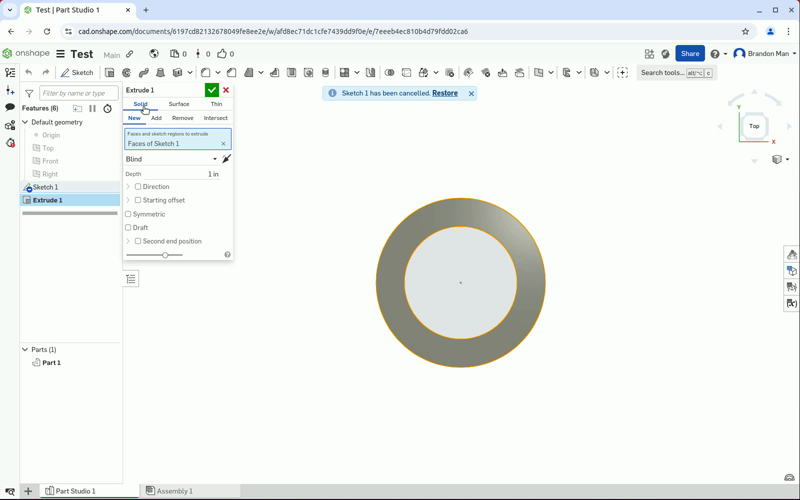
click(143, 106)
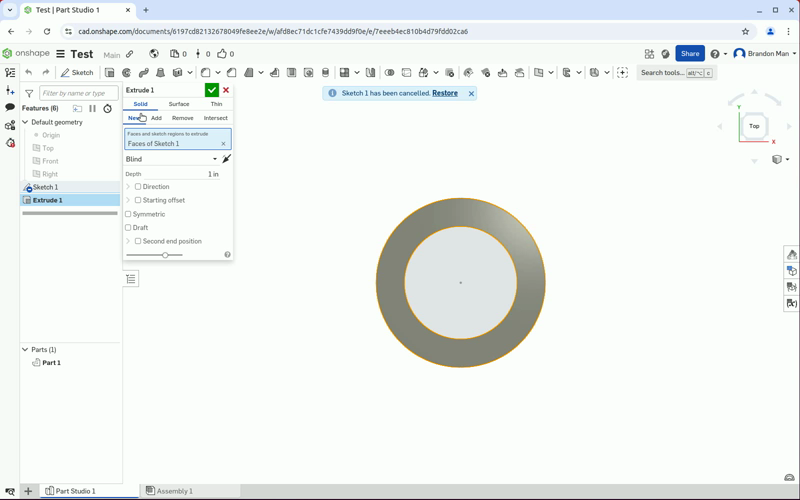
mouse_move(137, 120)
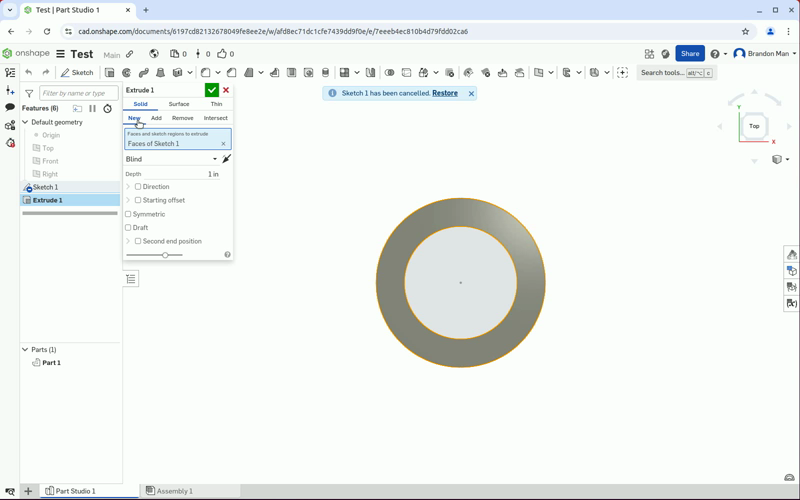
click(137, 120)
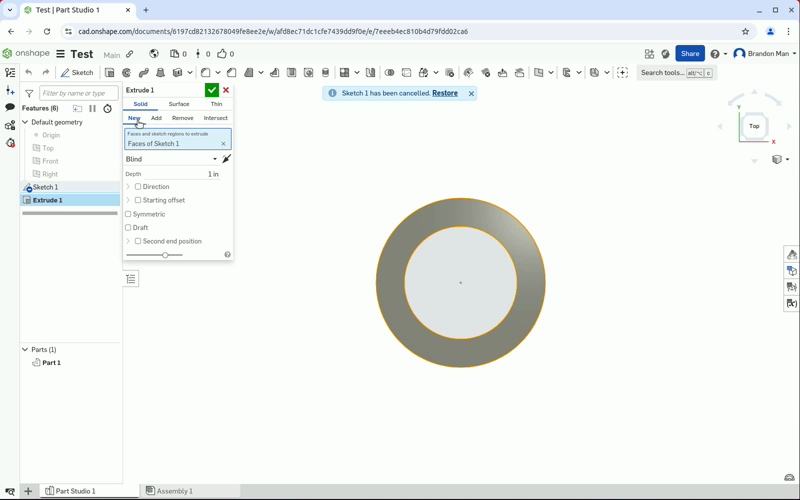
key(tab, 4)
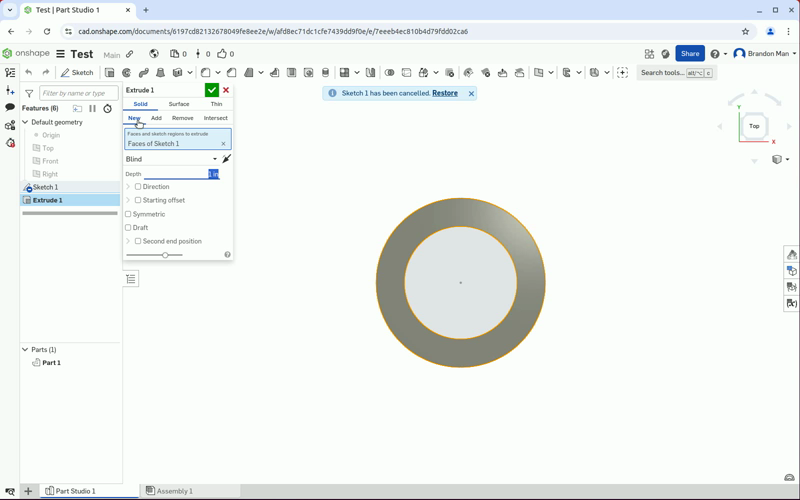
text(22.868)
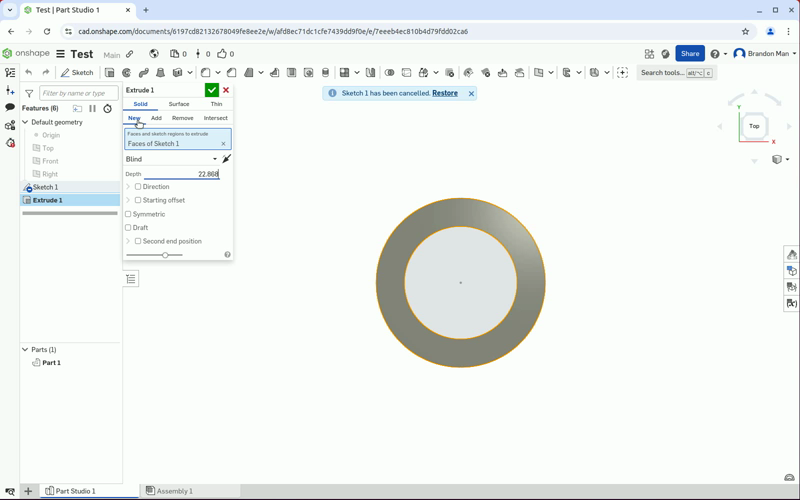
key(enter)
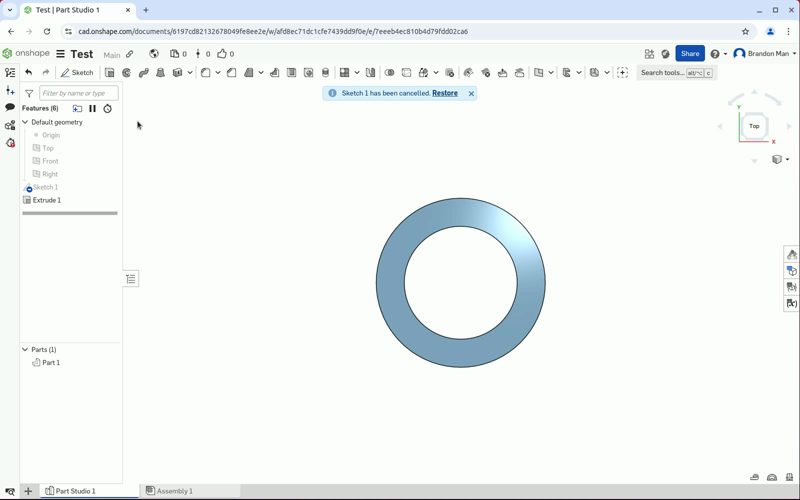
key(shift+h)
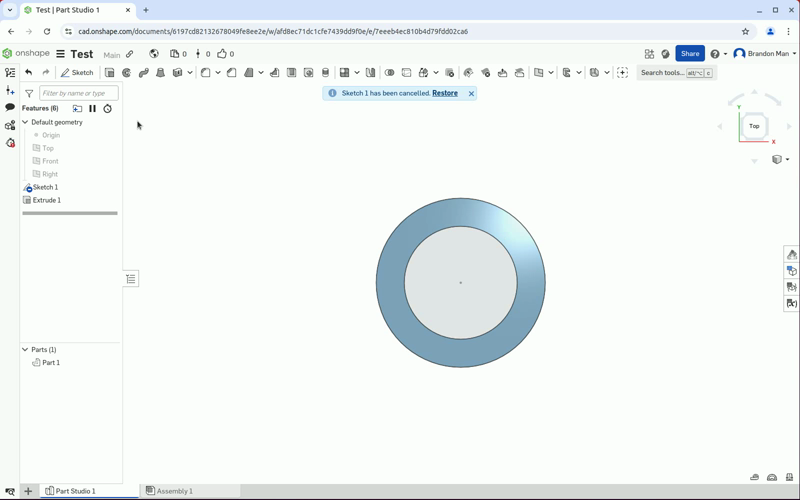
key(shift+h)
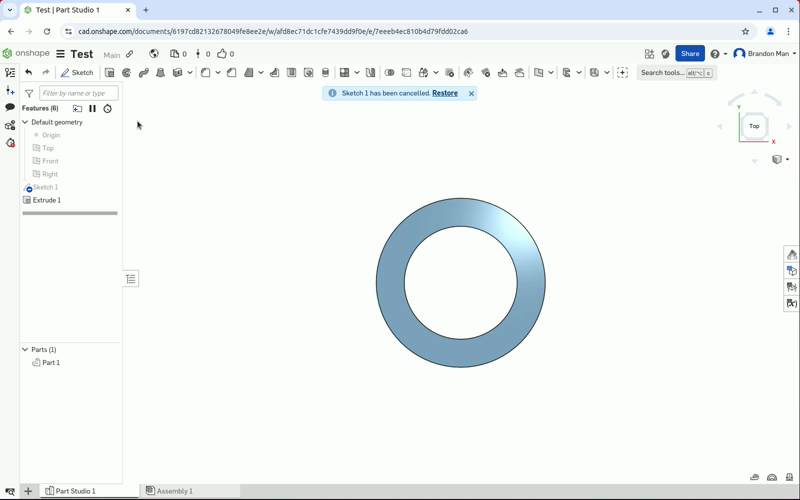
mouse_move(73, 189)
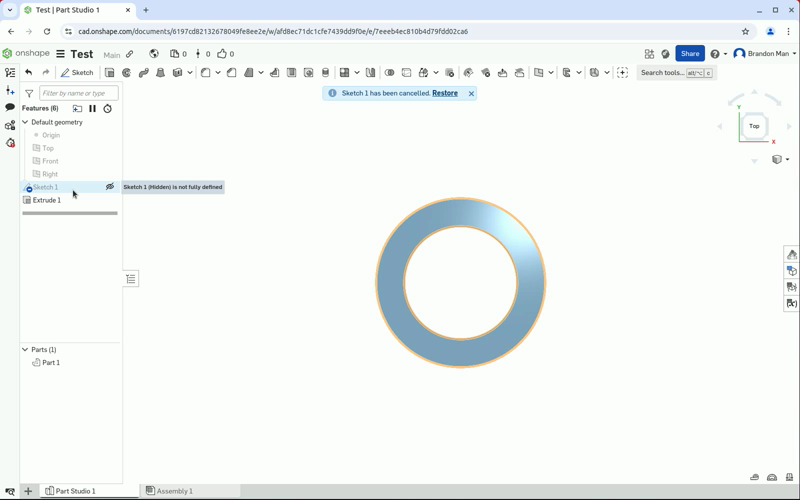
click(73, 189)
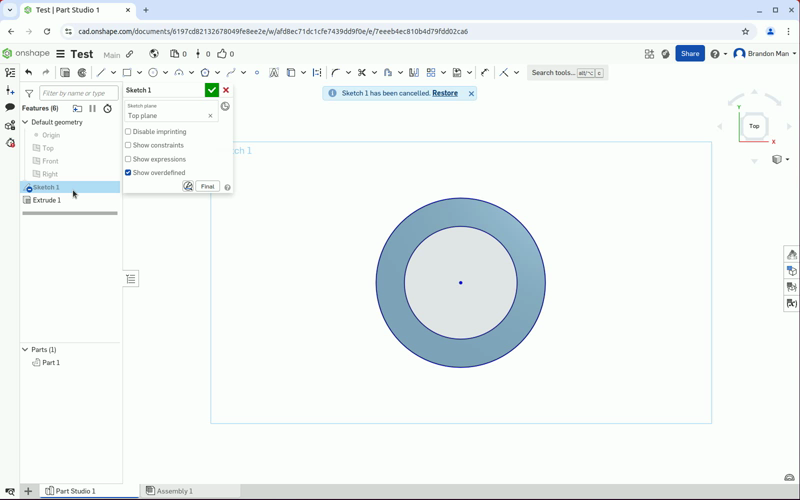
mouse_move(229, 92)
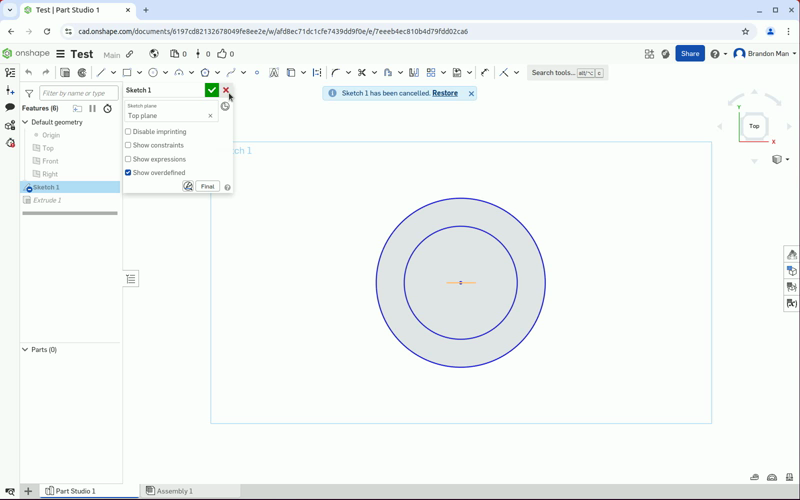
click(229, 92)
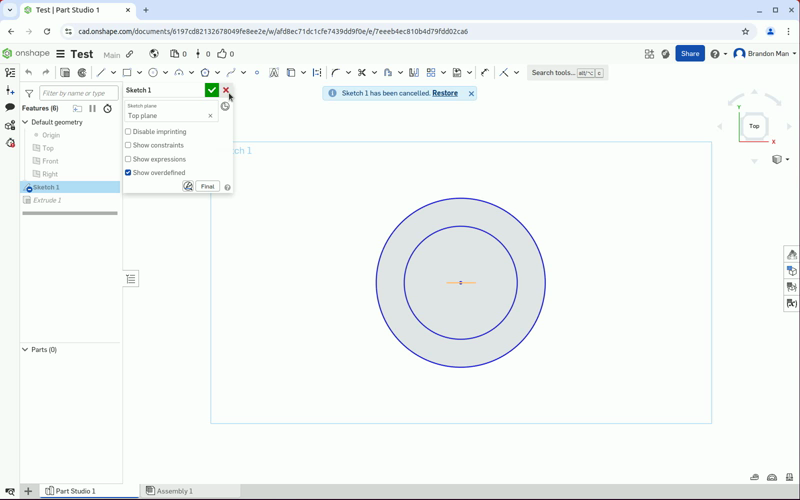
key(shift+s)
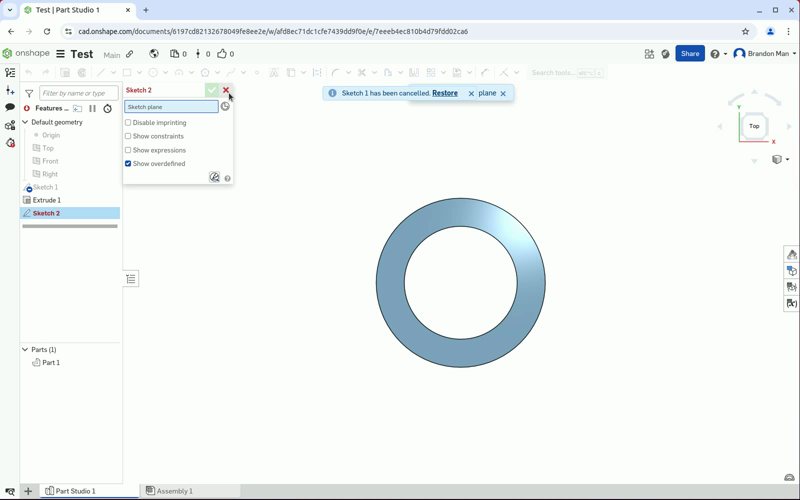
mouse_move(73, 150)
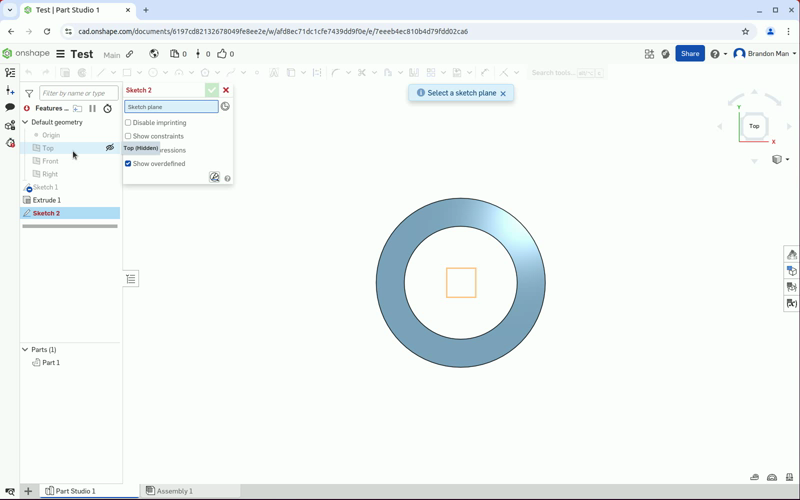
click(73, 150)
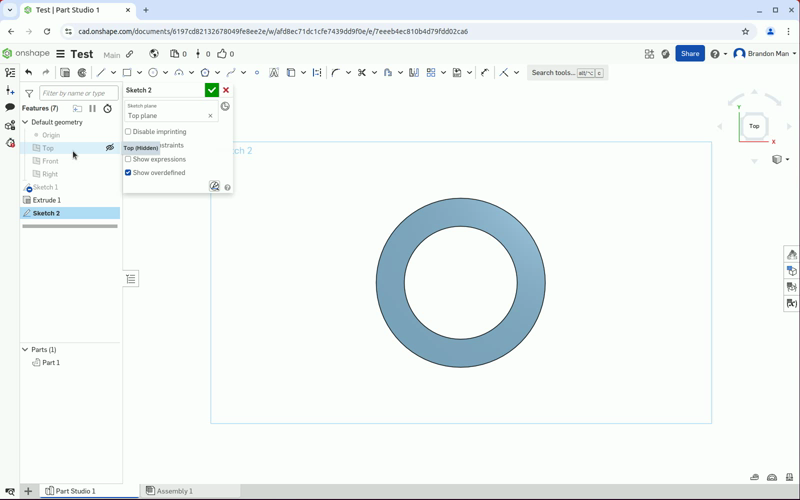
mouse_move(73, 352)
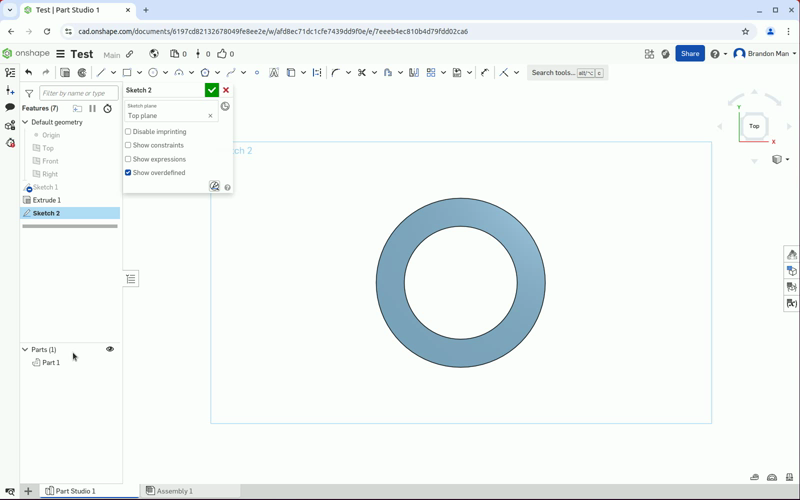
key(y)
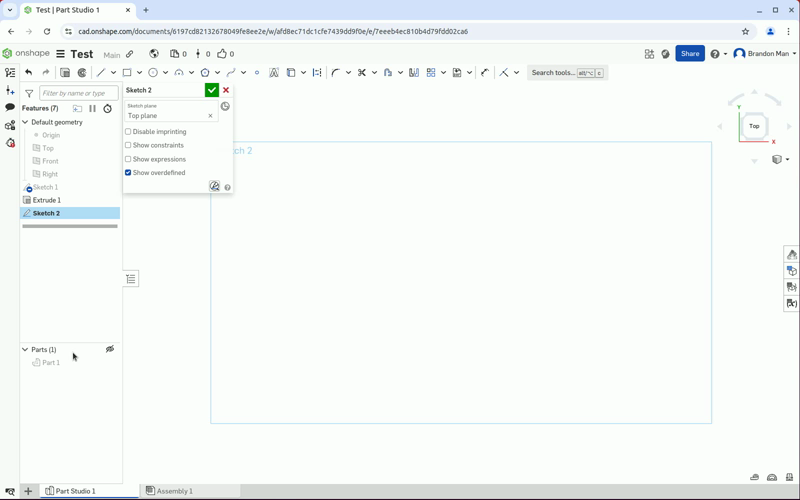
key(c)
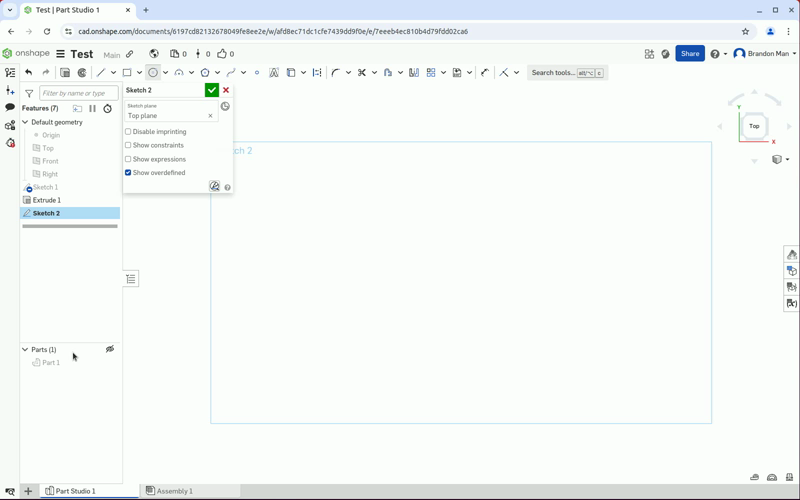
key_down(shift)
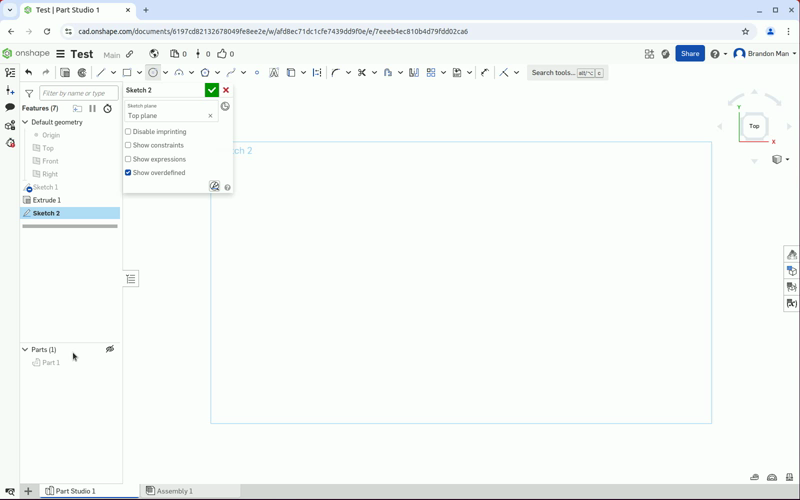
mouse_move(460, 282)
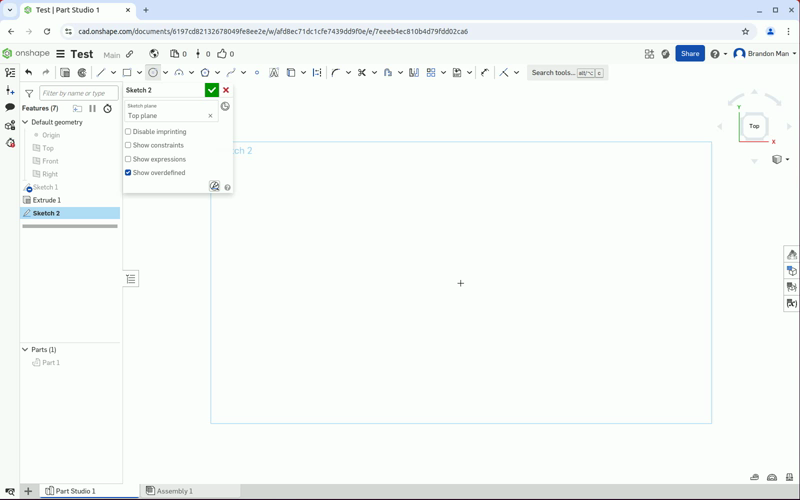
click(460, 282)
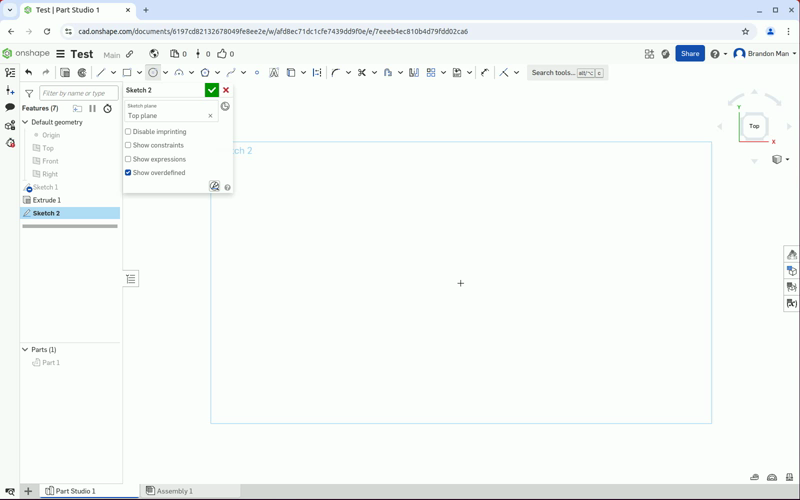
key_up(shift)
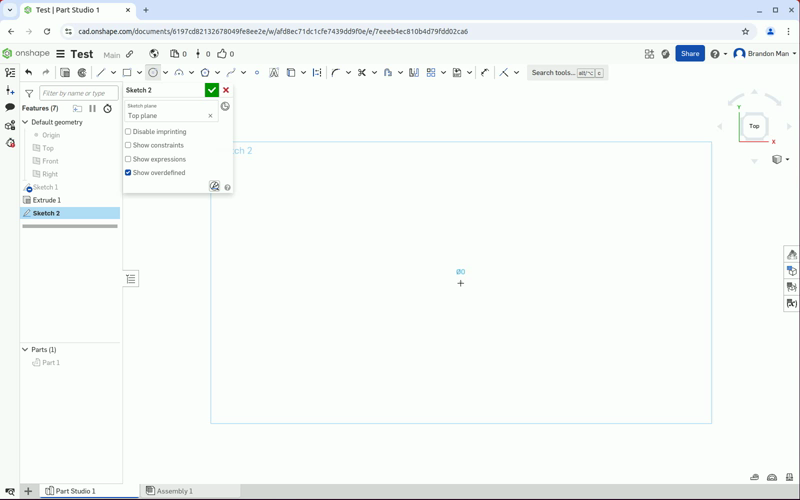
mouse_move(545, 282)
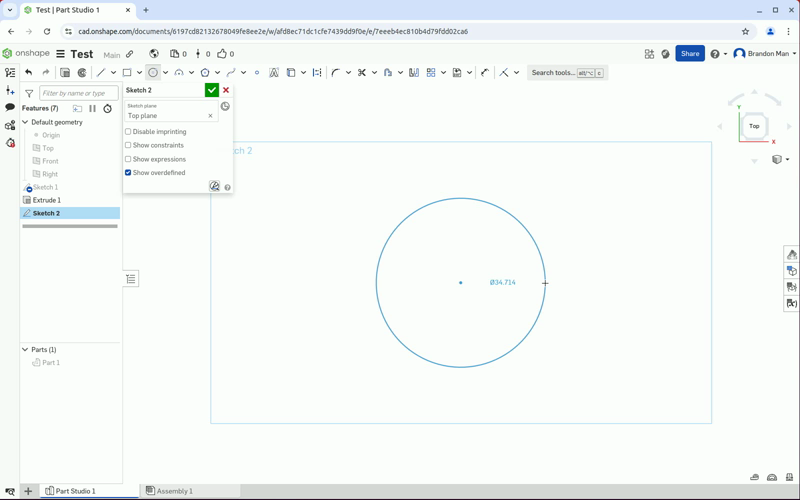
click(545, 282)
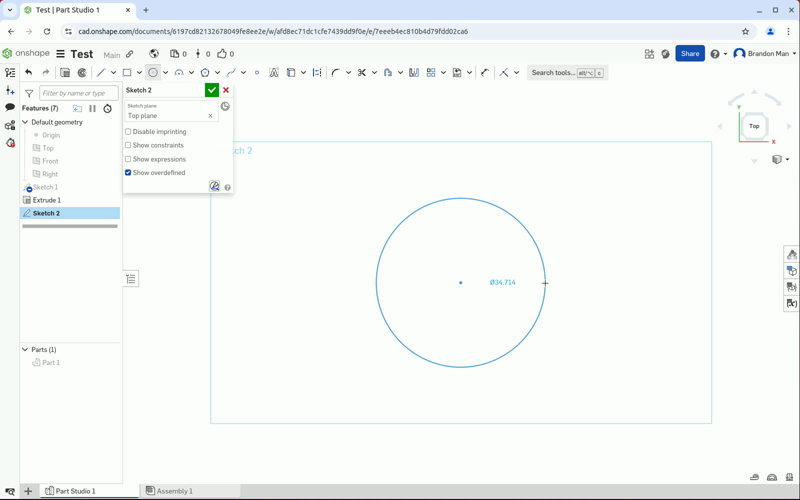
key(esc)
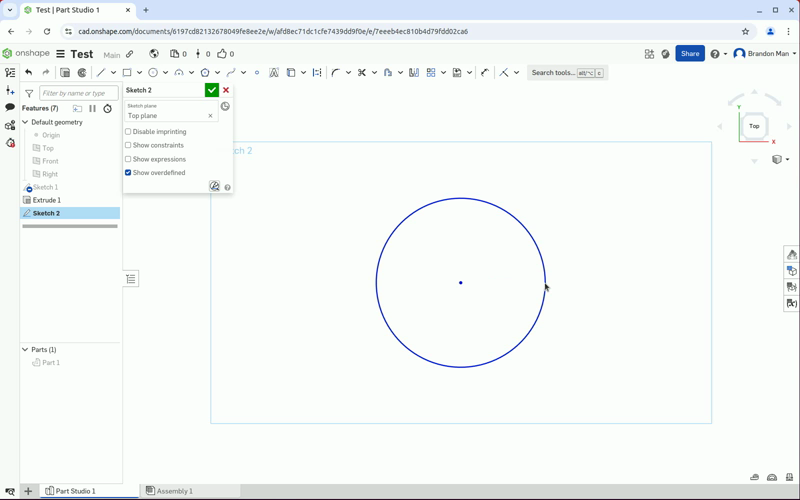
key(c)
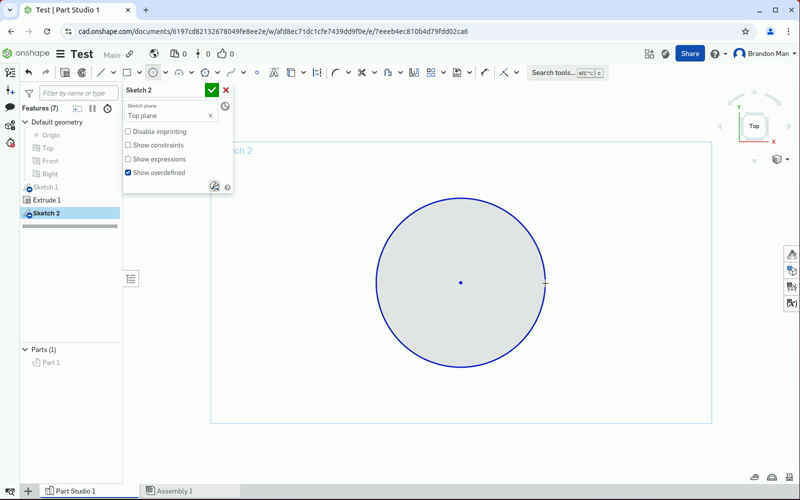
key_down(shift)
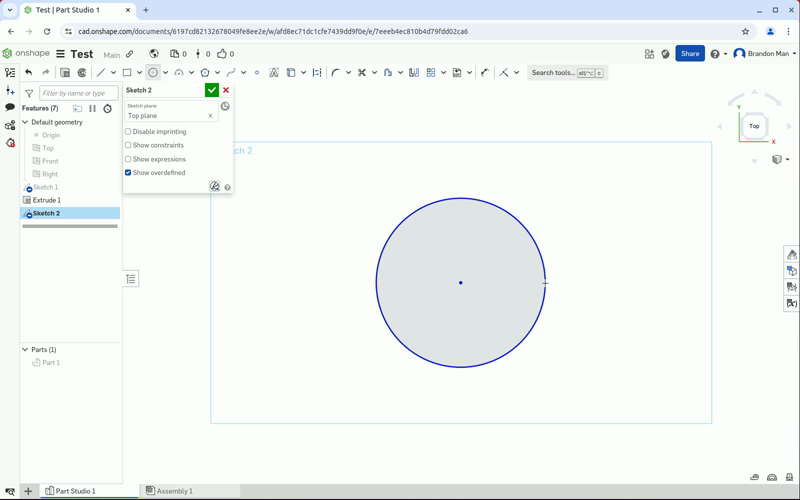
mouse_move(460, 282)
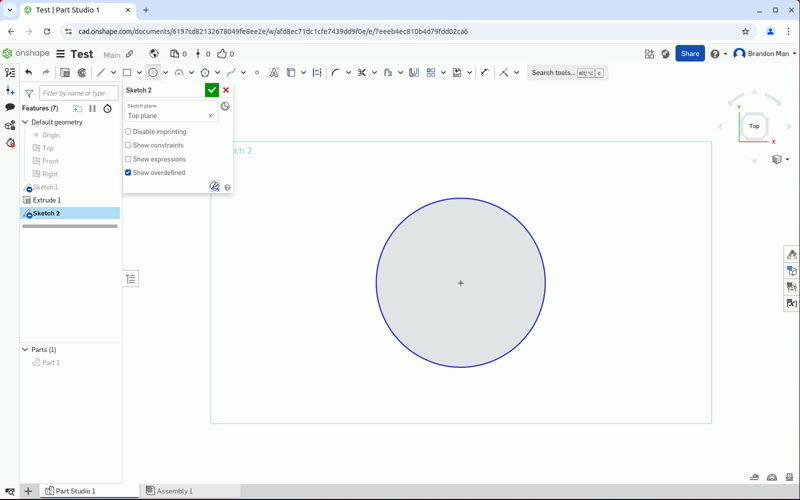
click(460, 282)
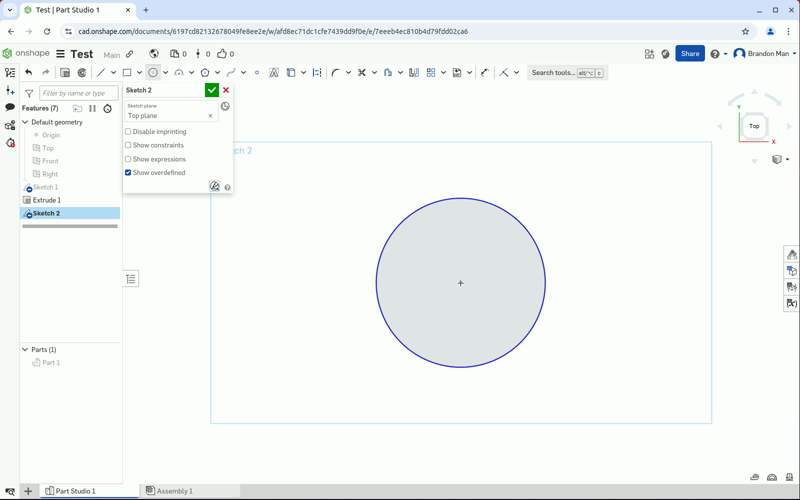
key_up(shift)
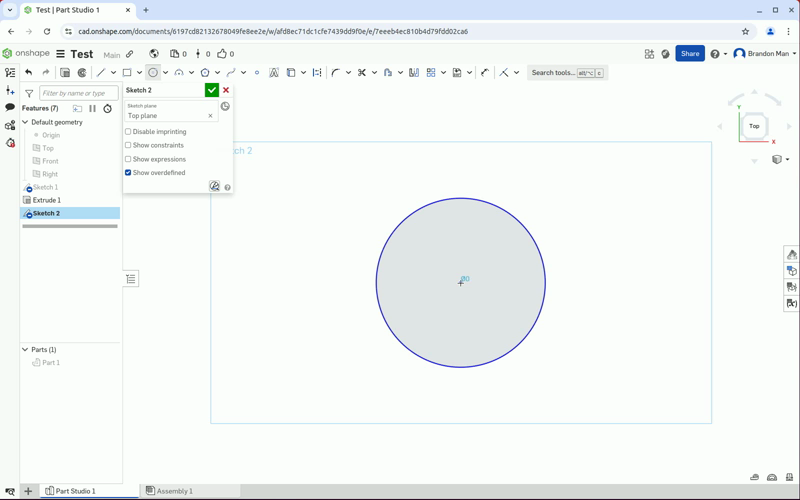
mouse_move(517, 282)
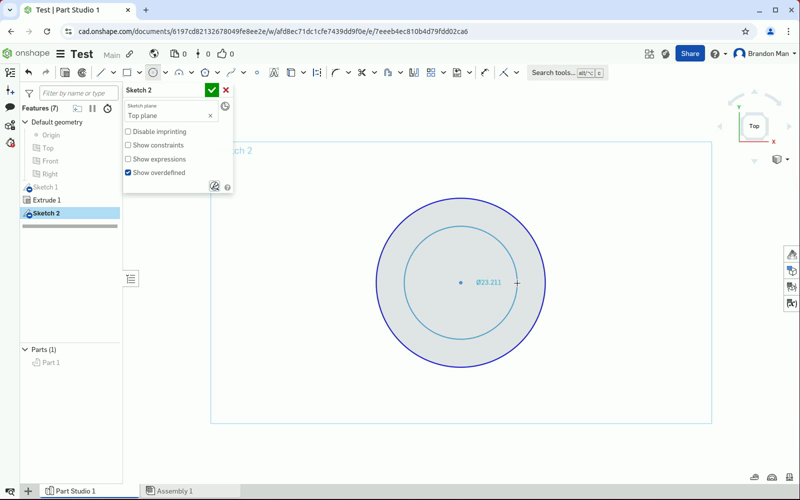
click(517, 282)
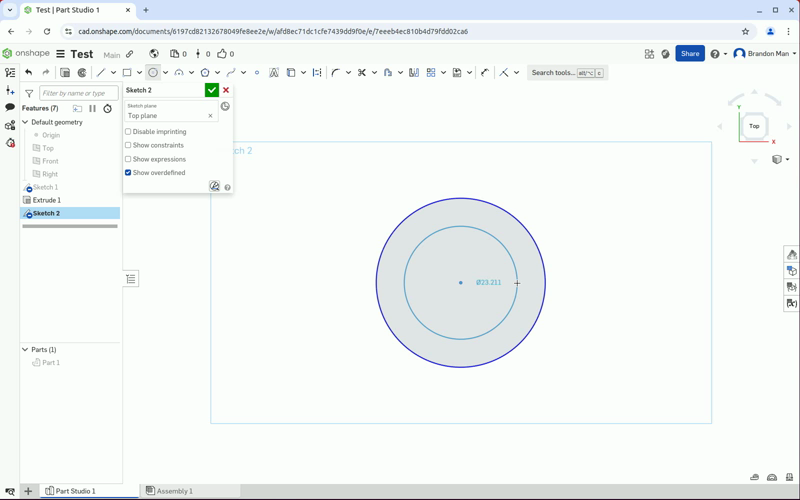
key(esc)
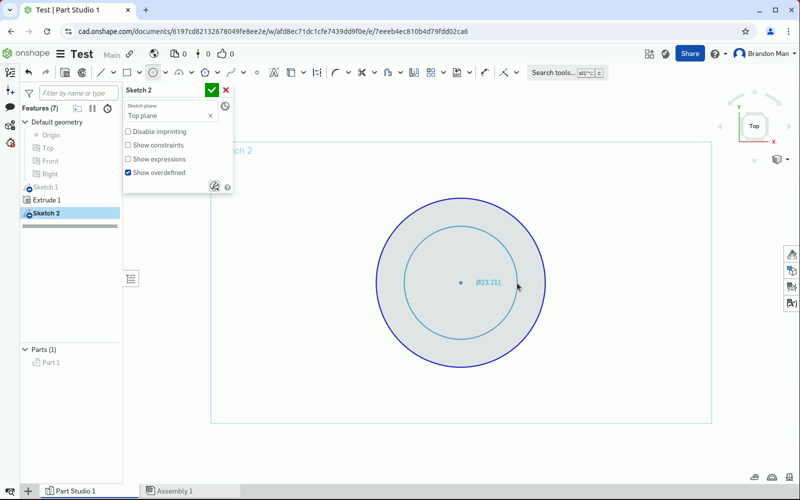
mouse_move(396, 314)
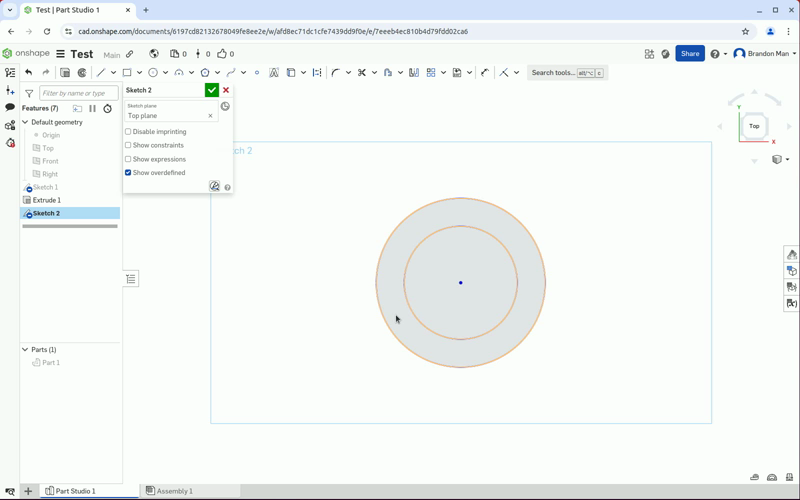
click(396, 314)
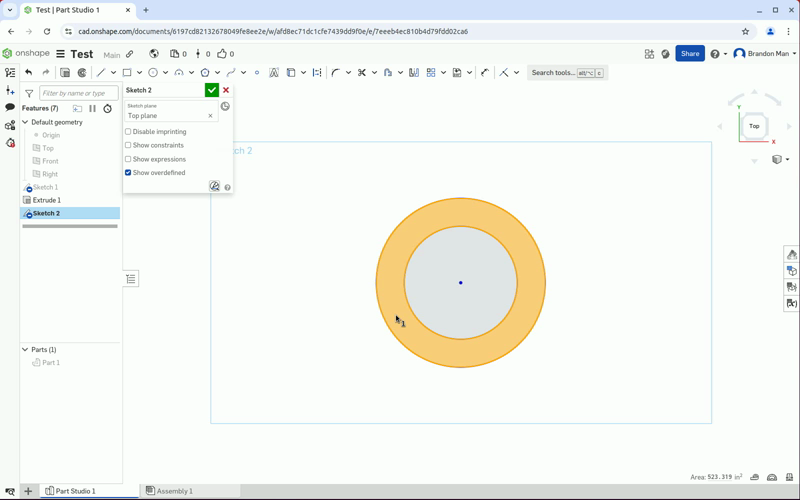
mouse_move(73, 352)
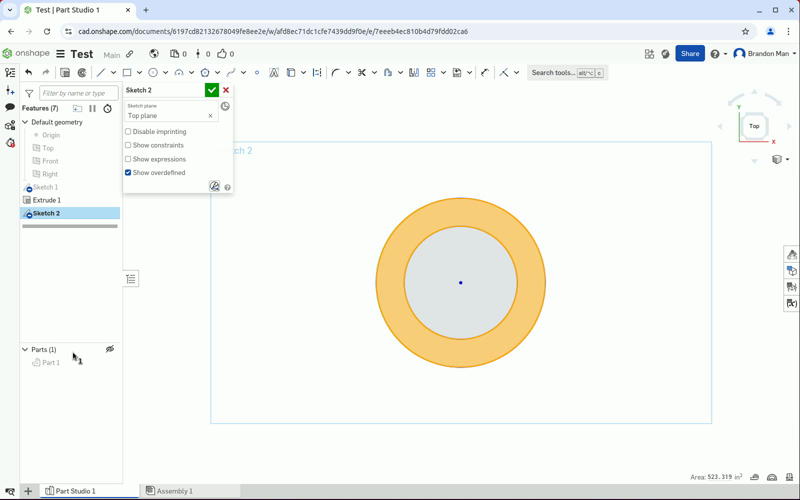
key(shift+y)
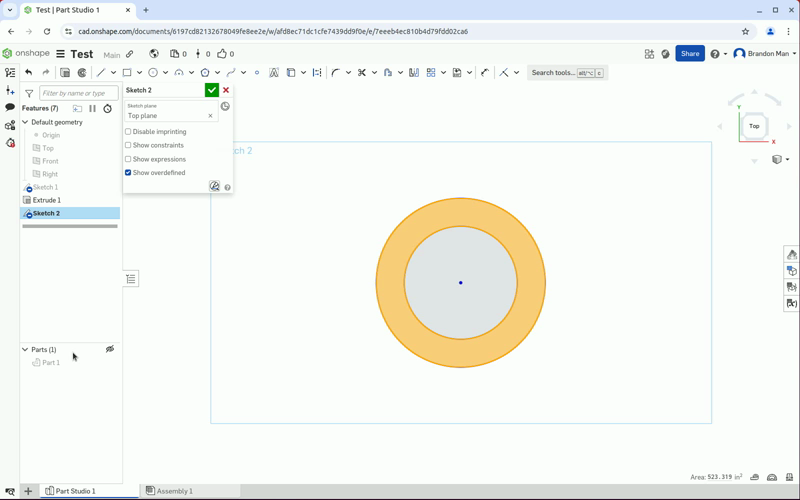
key(shift+e)
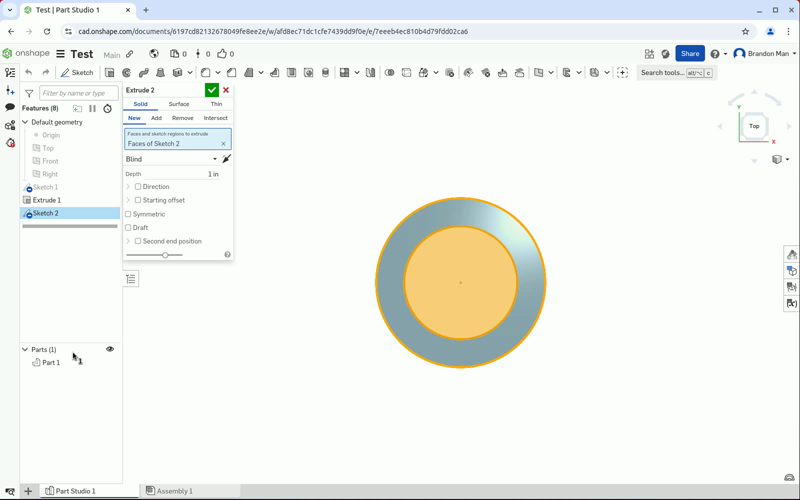
mouse_move(143, 106)
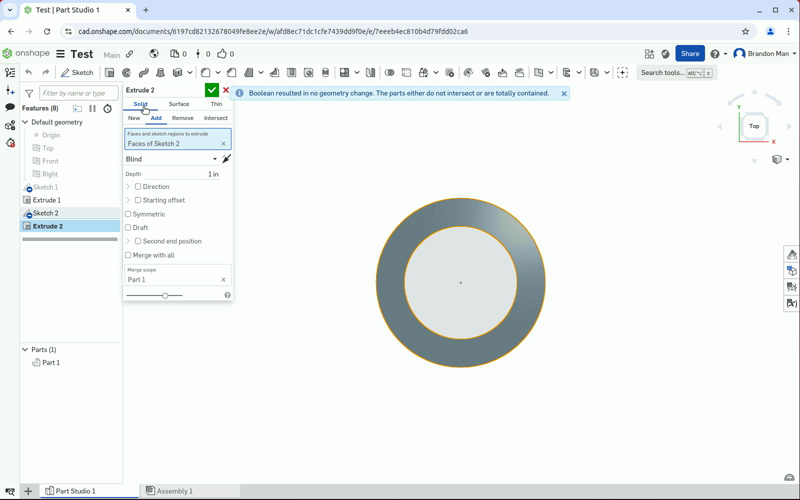
click(143, 106)
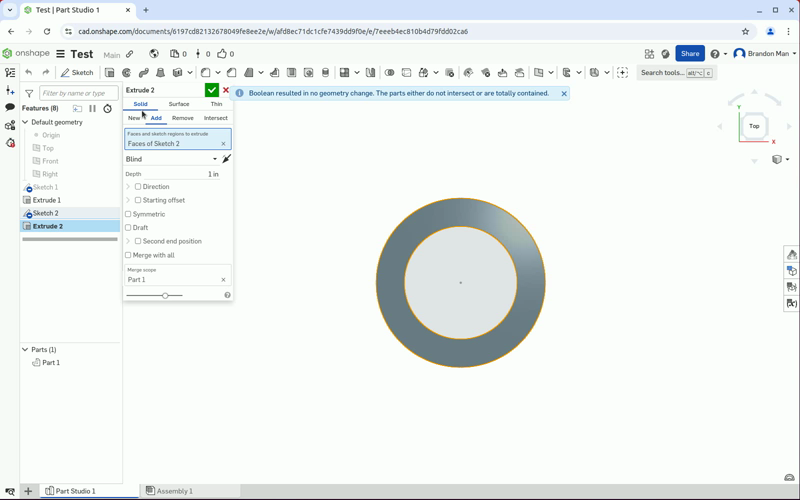
mouse_move(137, 120)
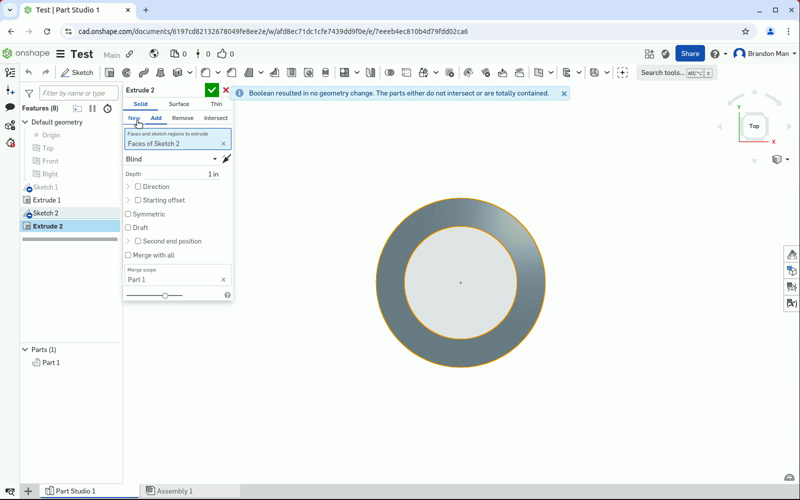
click(137, 120)
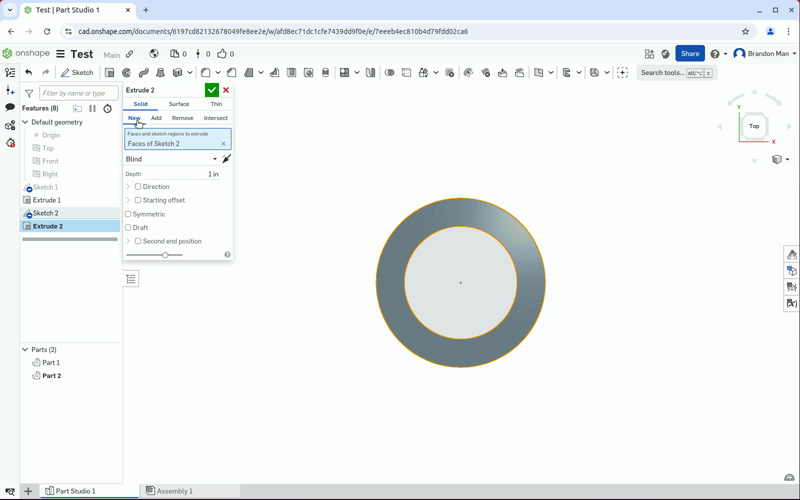
key(tab, 4)
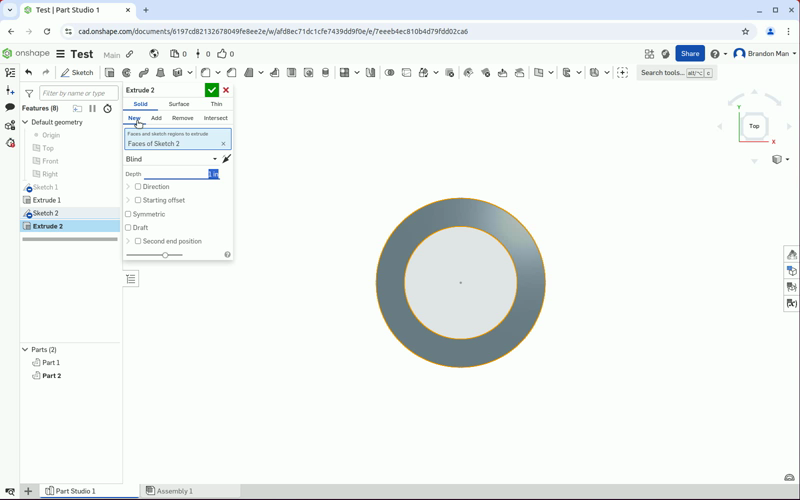
text(23.108)
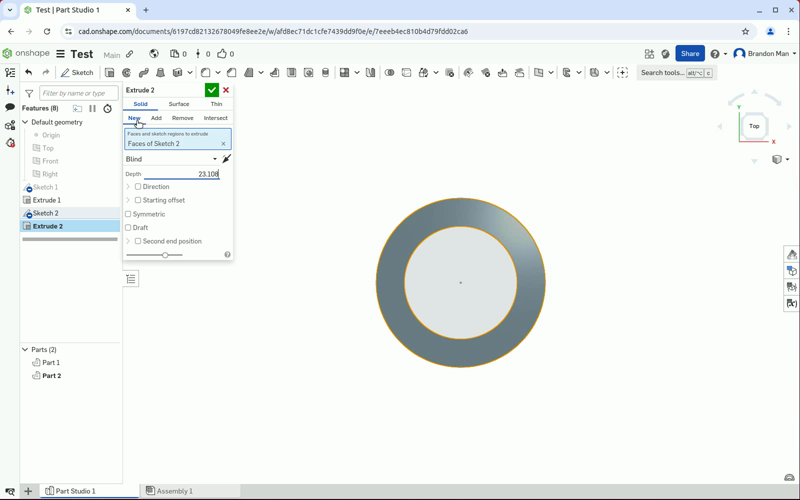
key(enter)
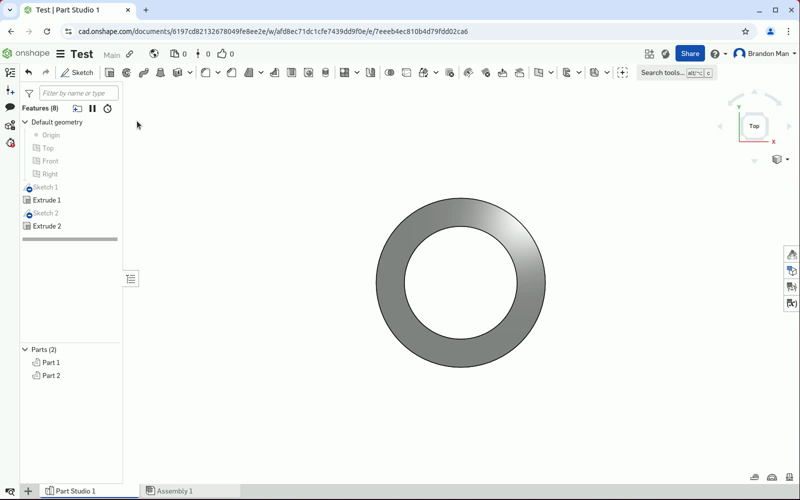
key(shift+h)
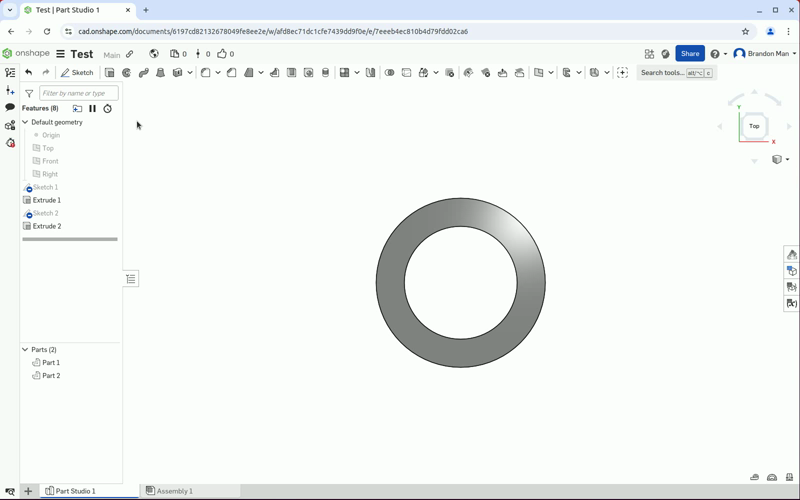
key(shift+h)
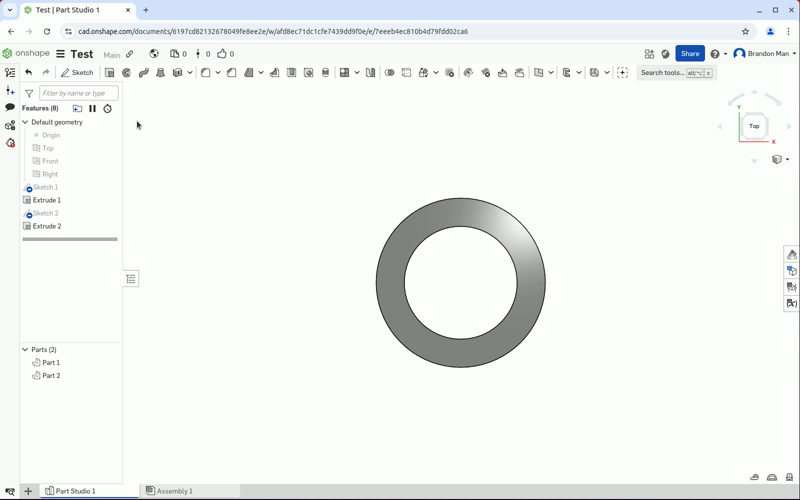
mouse_move(73, 189)
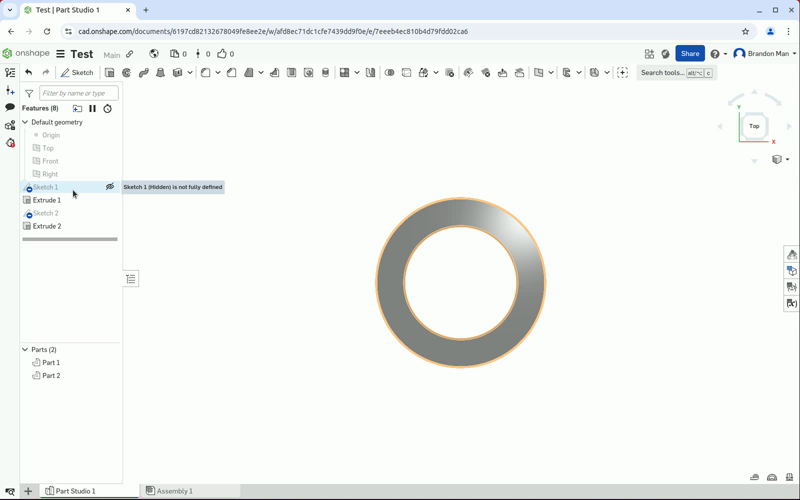
click(73, 189)
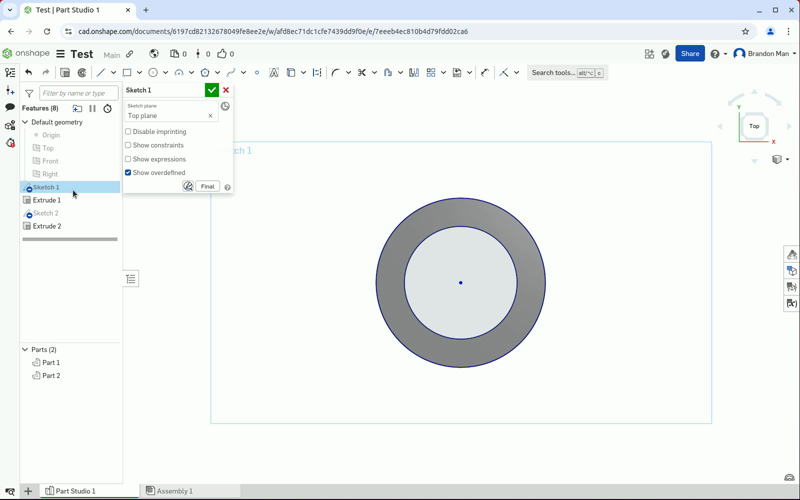
mouse_move(229, 92)
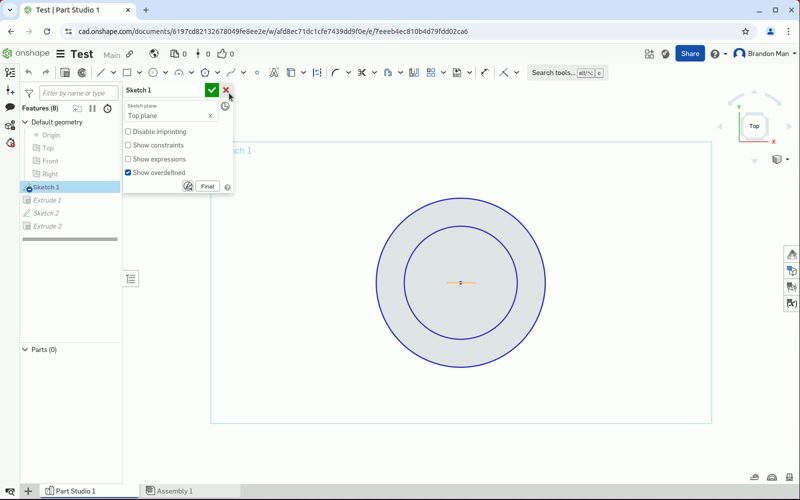
click(229, 92)
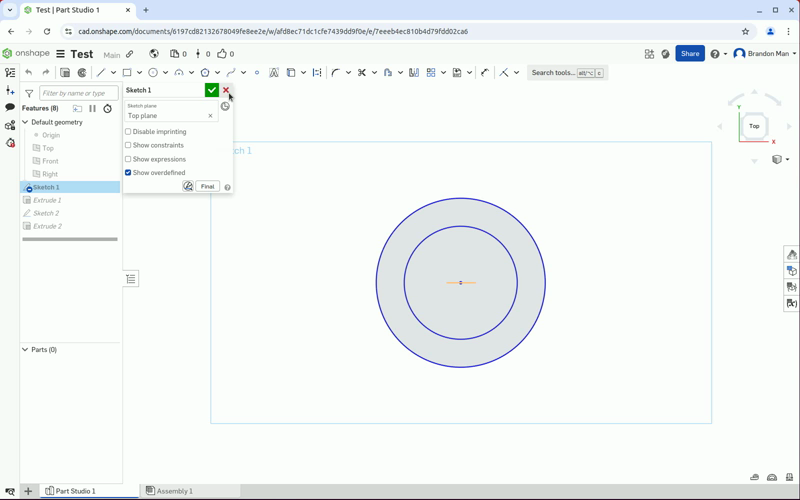
key(shift+s)
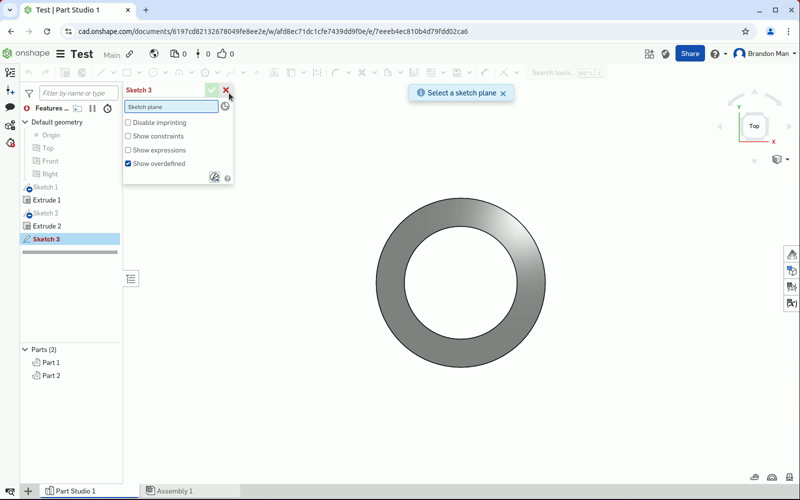
mouse_move(73, 150)
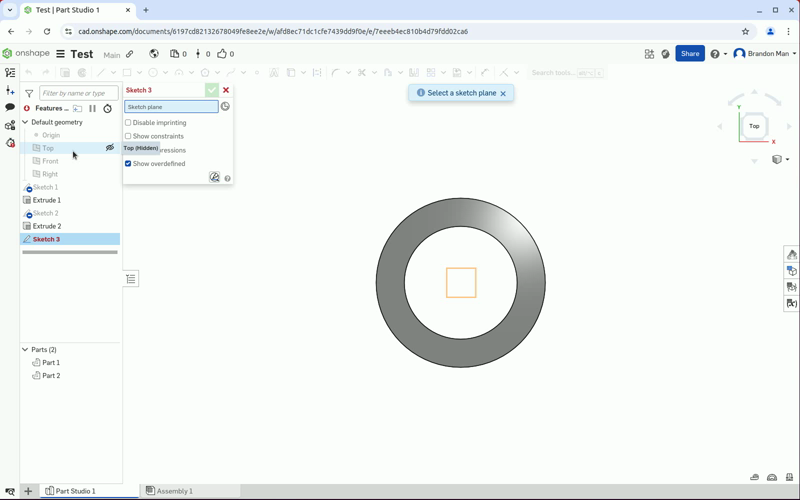
click(73, 150)
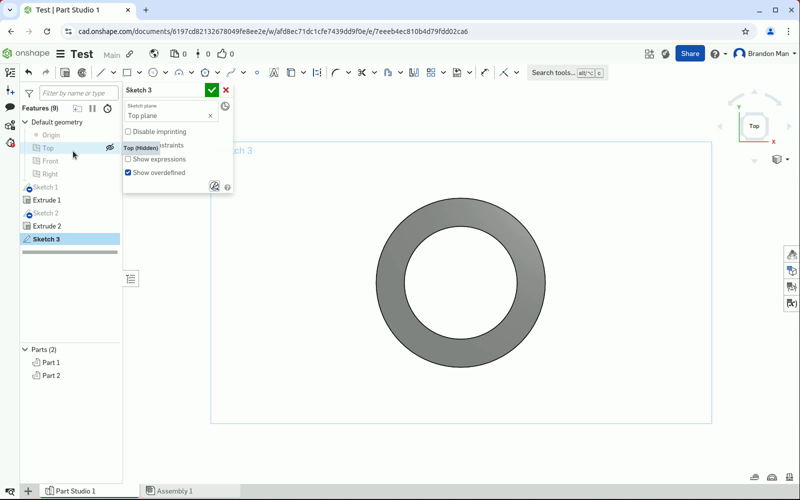
mouse_move(73, 352)
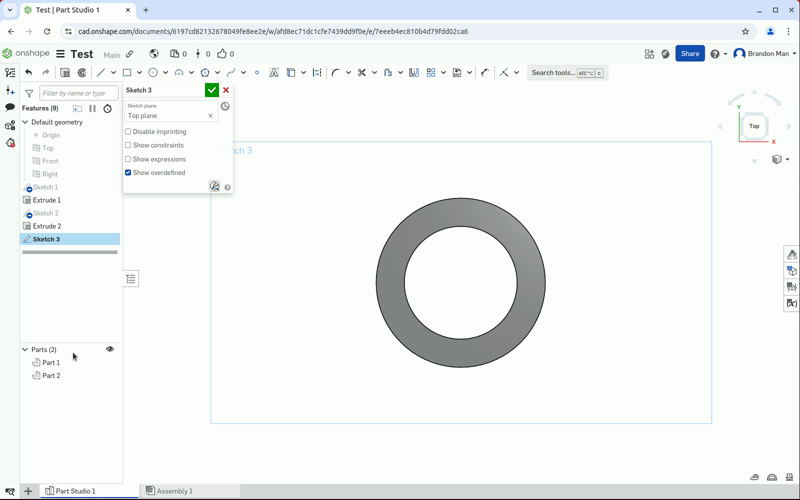
key(y)
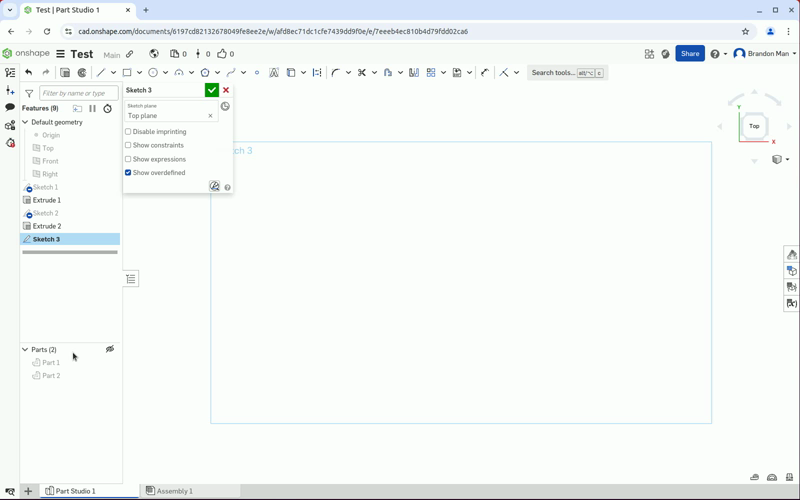
key(c)
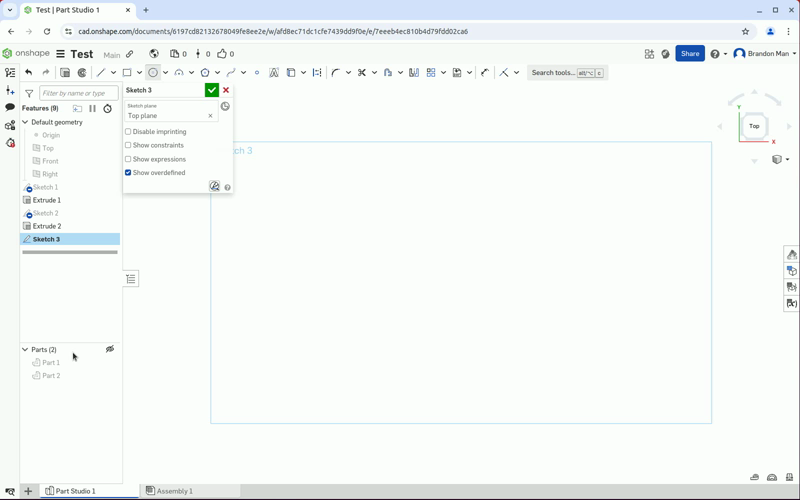
key_down(shift)
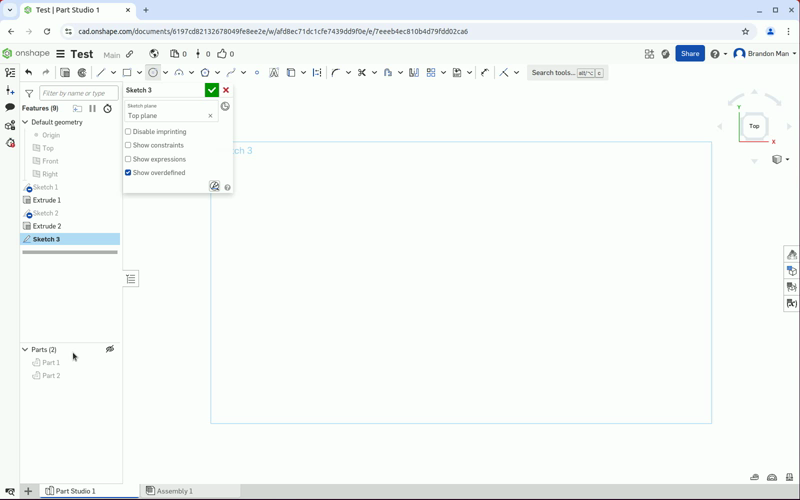
mouse_move(461, 282)
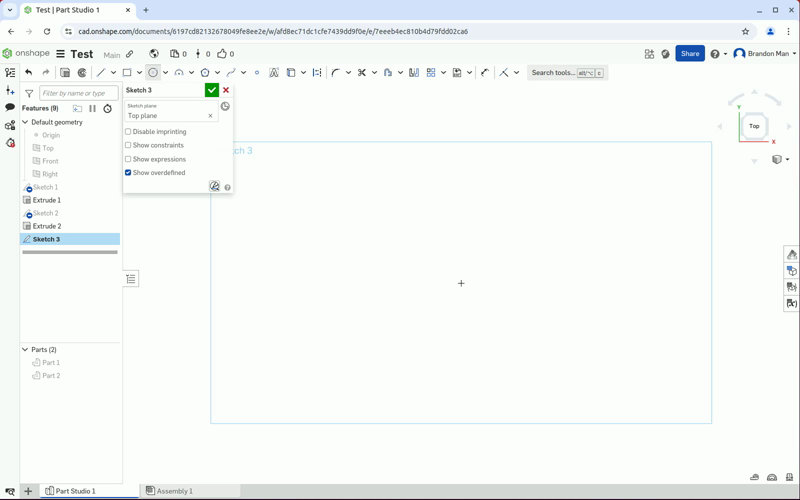
click(461, 282)
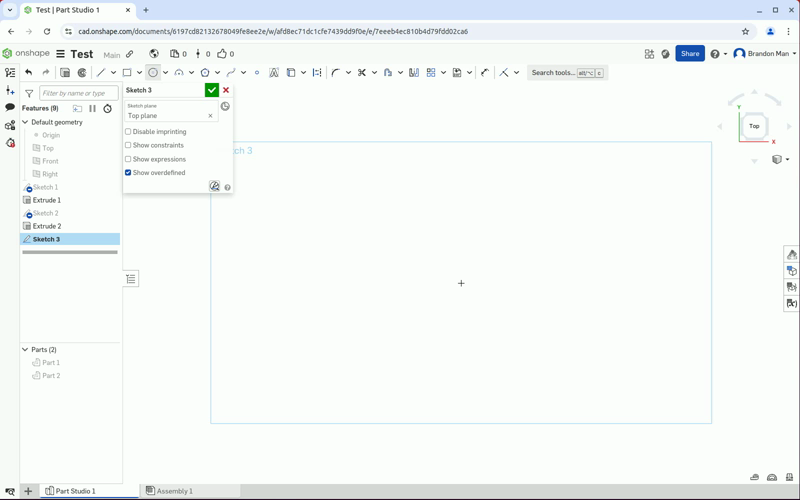
key_up(shift)
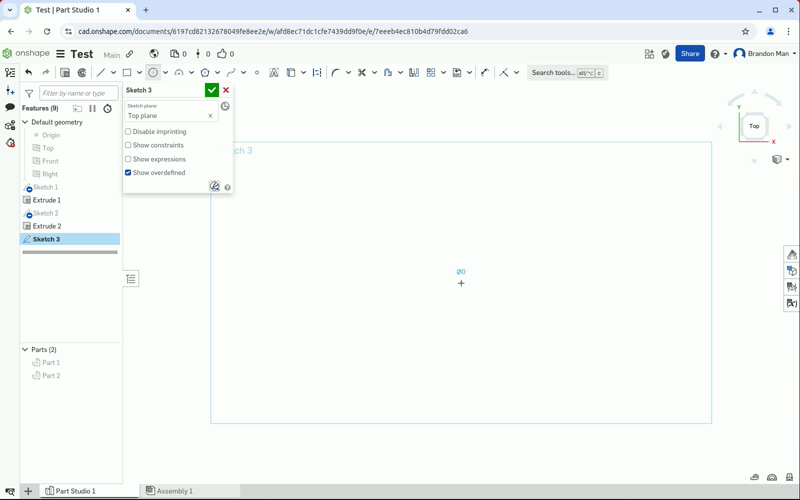
mouse_move(573, 282)
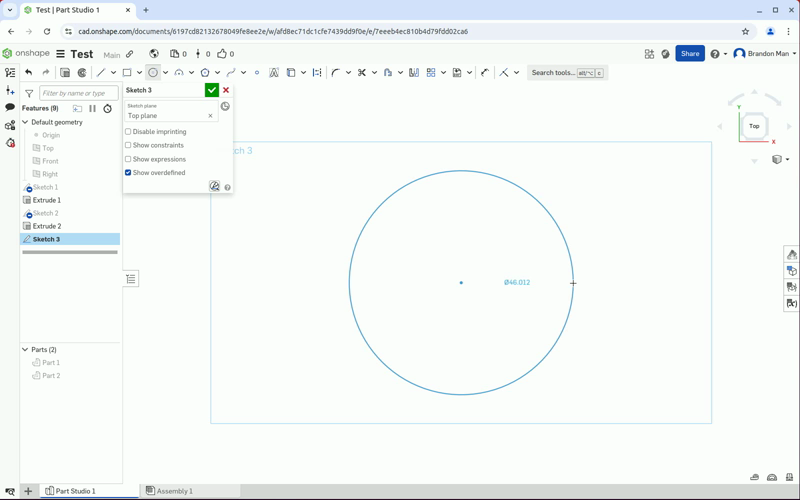
click(573, 282)
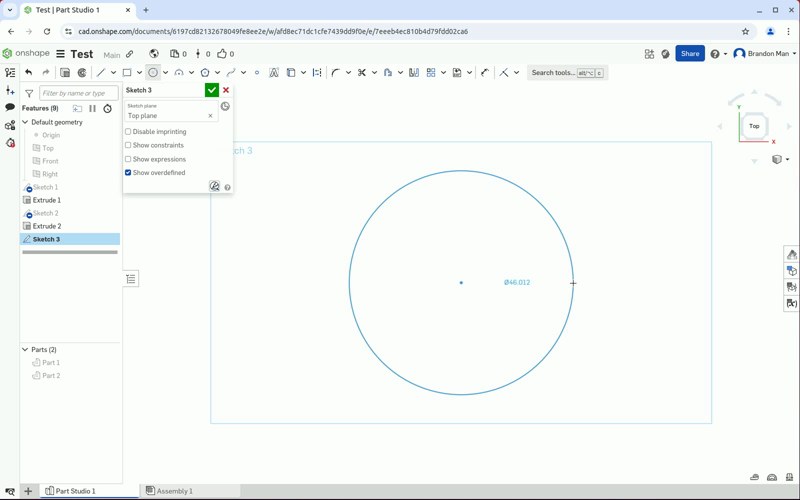
key(esc)
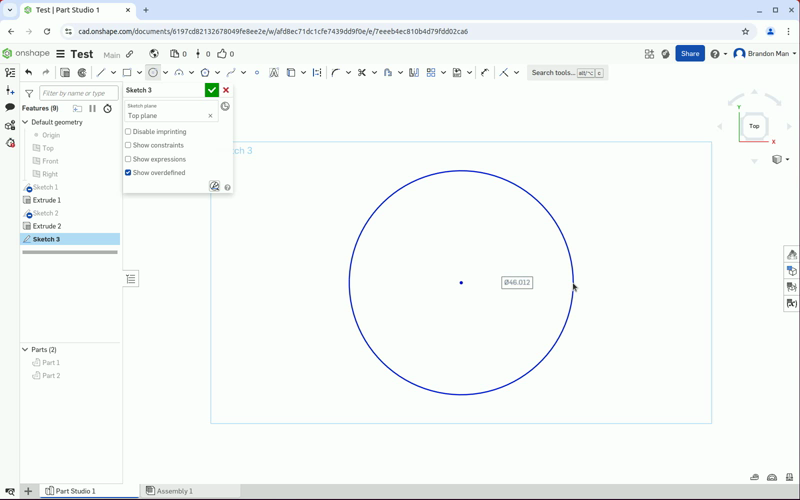
key(c)
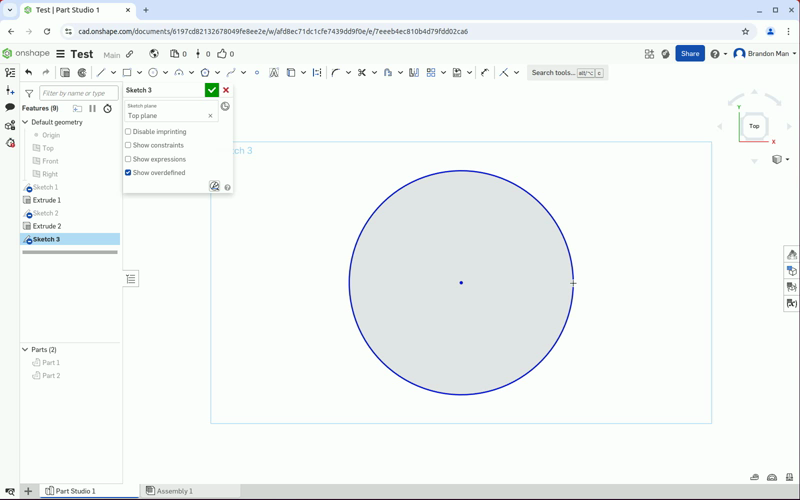
key_down(shift)
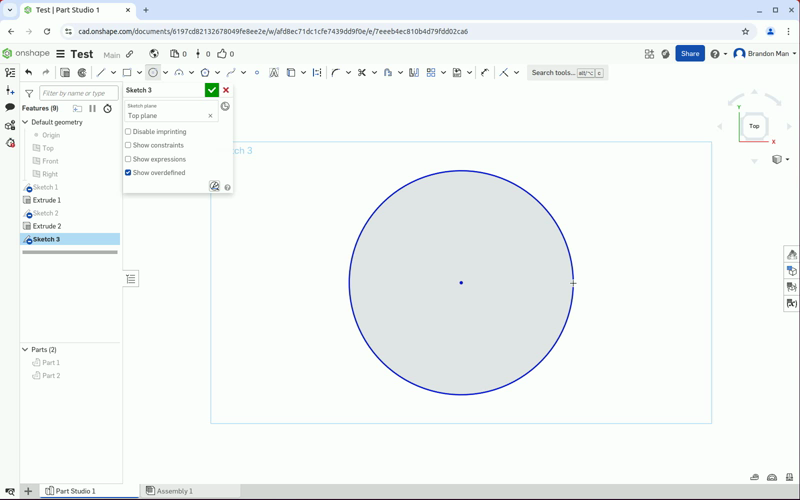
mouse_move(461, 282)
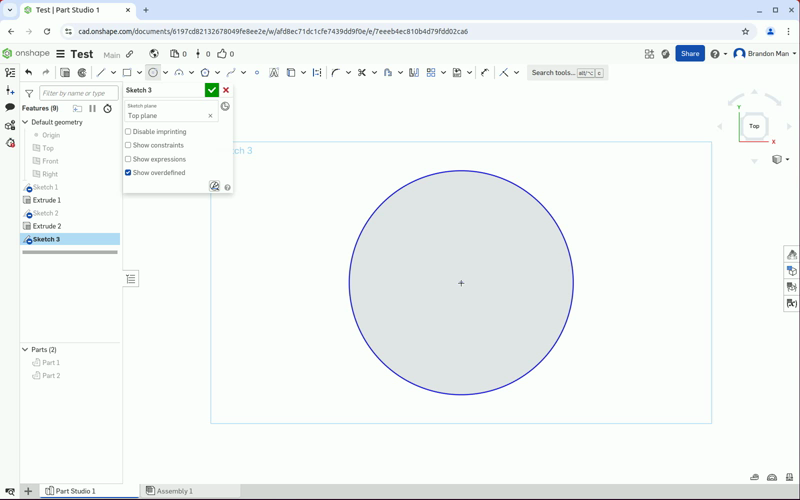
click(461, 282)
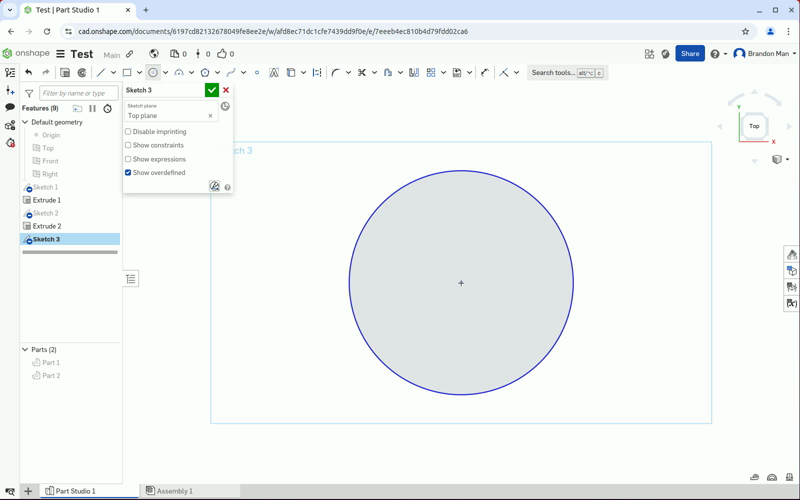
key_up(shift)
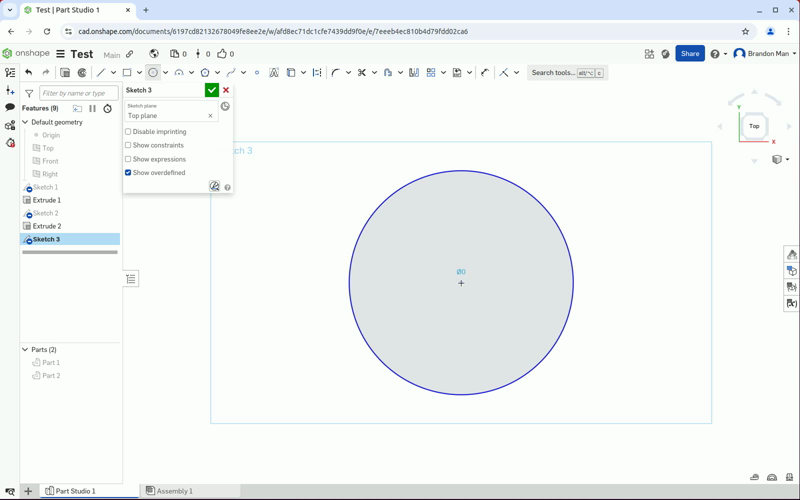
mouse_move(545, 282)
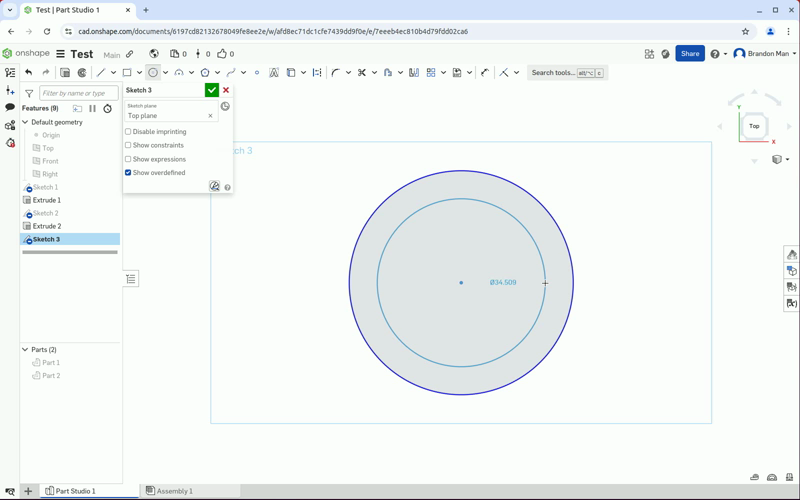
click(545, 282)
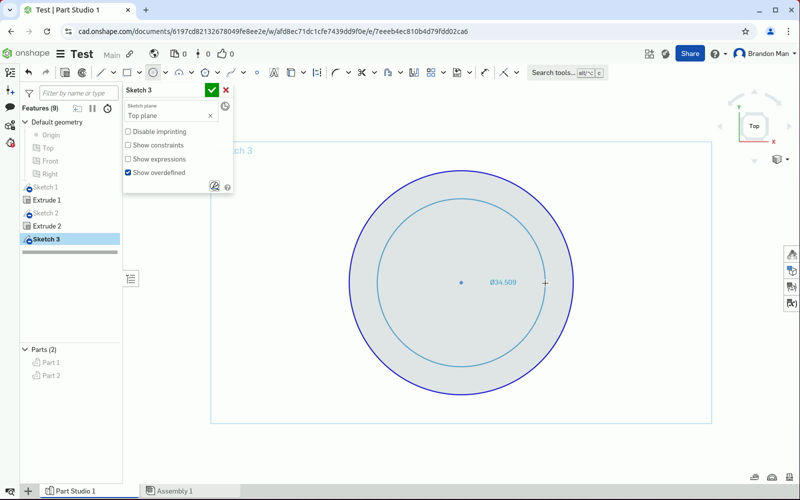
key(esc)
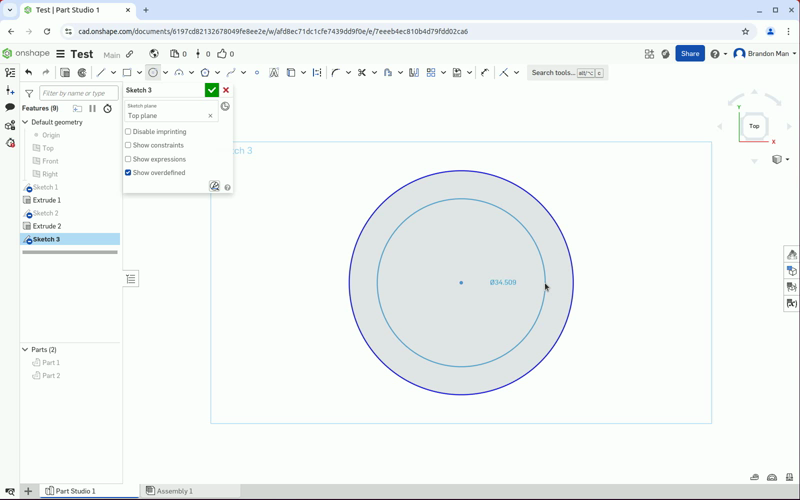
mouse_move(495, 189)
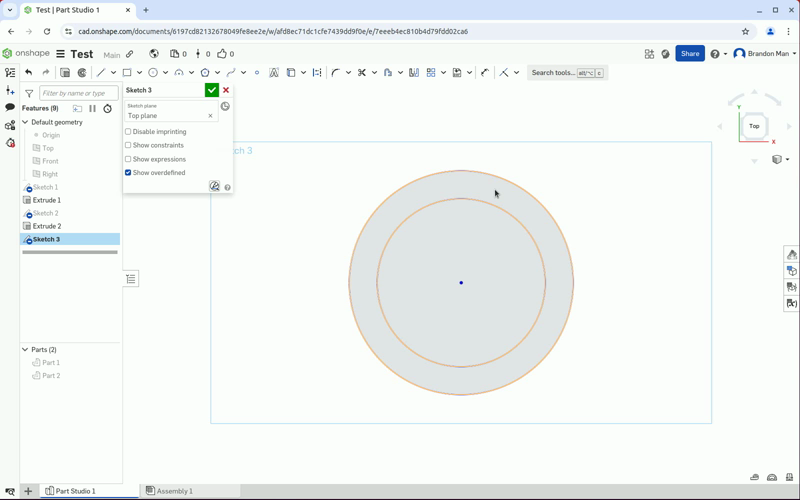
click(495, 189)
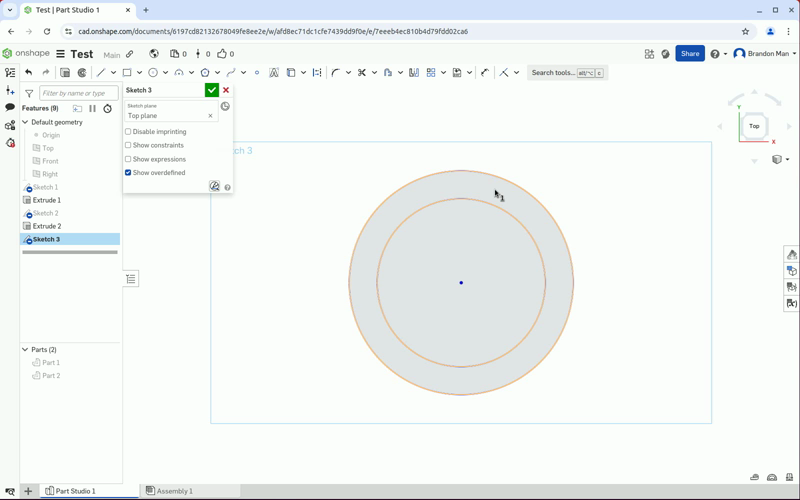
mouse_move(73, 352)
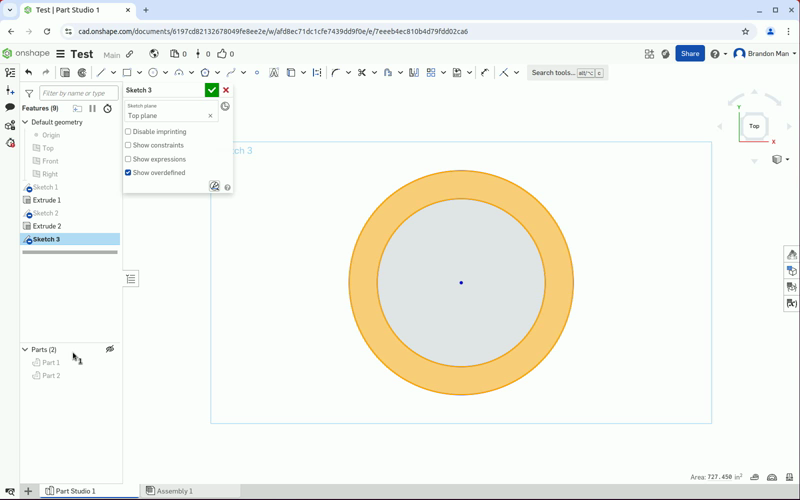
key(shift+y)
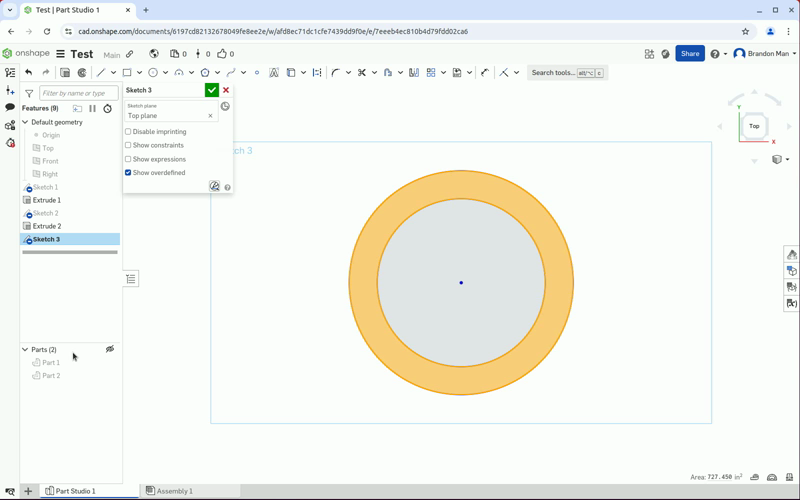
key(shift+e)
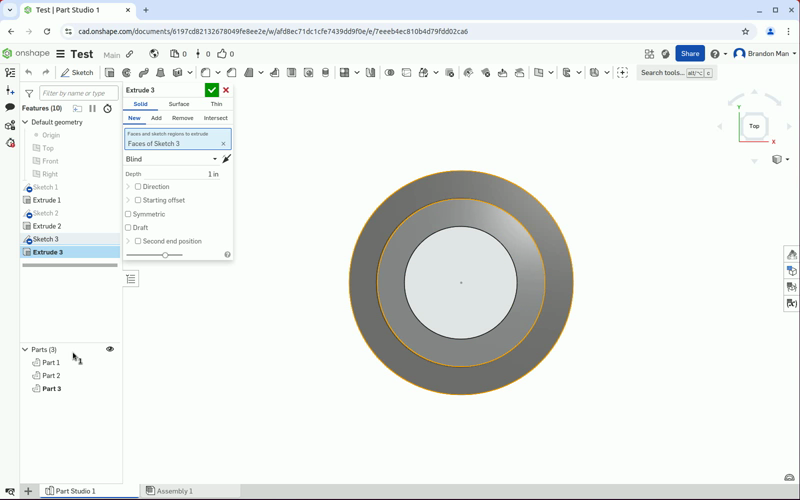
mouse_move(143, 106)
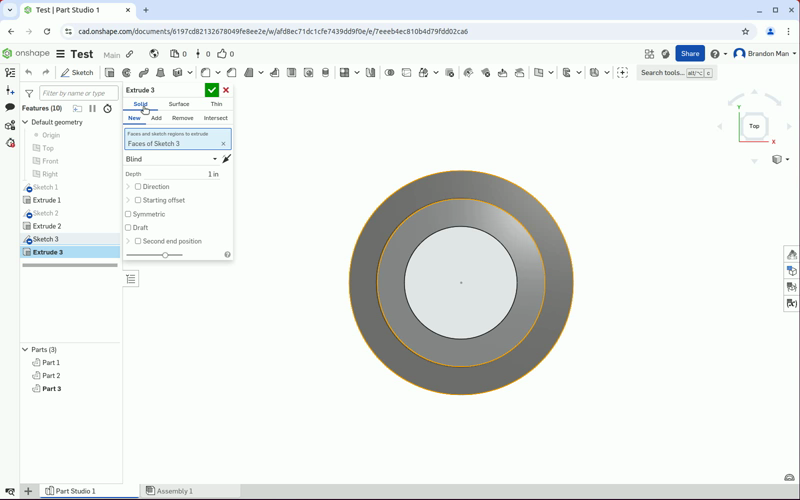
click(143, 106)
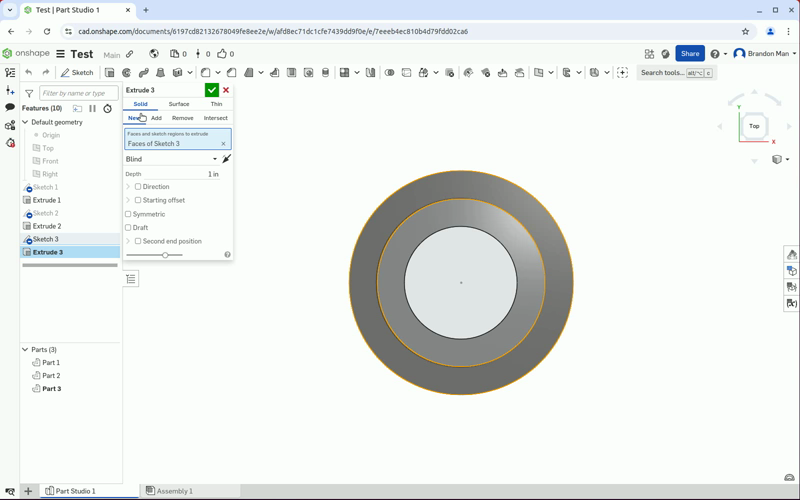
mouse_move(137, 120)
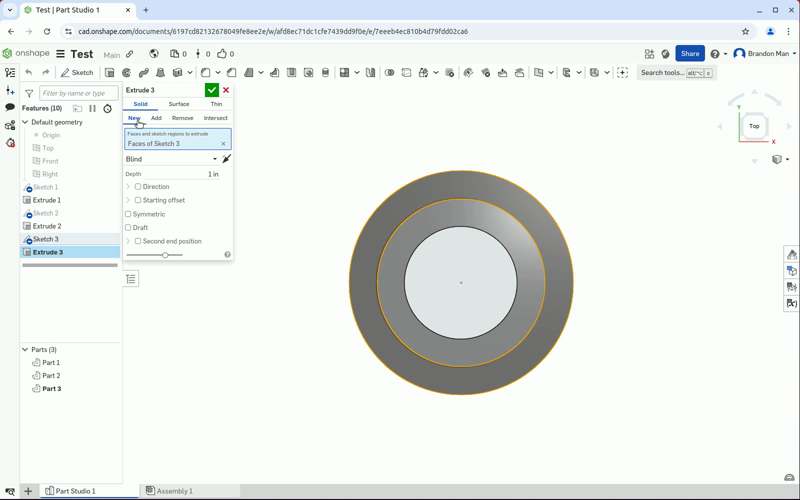
click(137, 120)
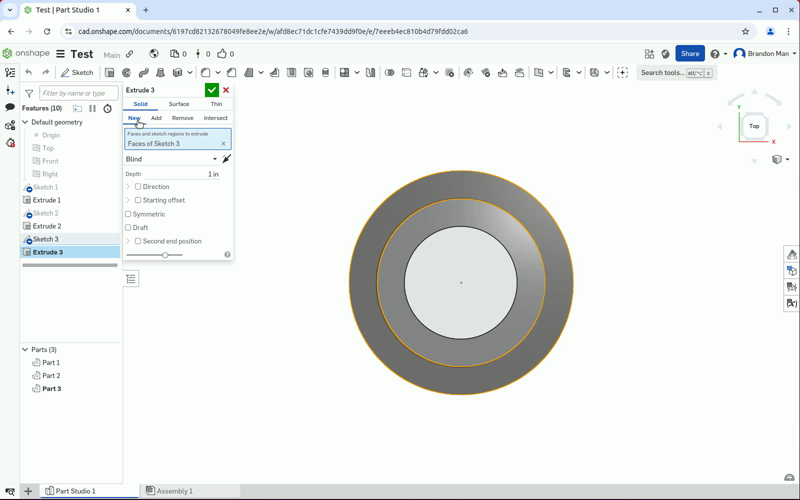
key(tab, 4)
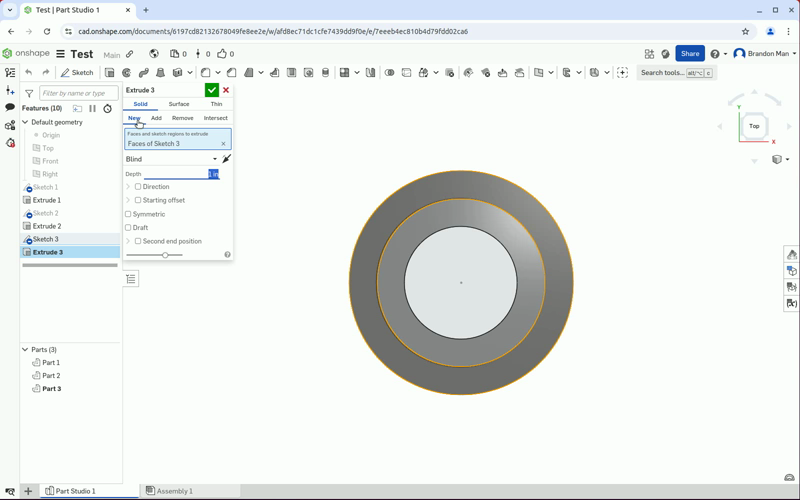
text(6.018)
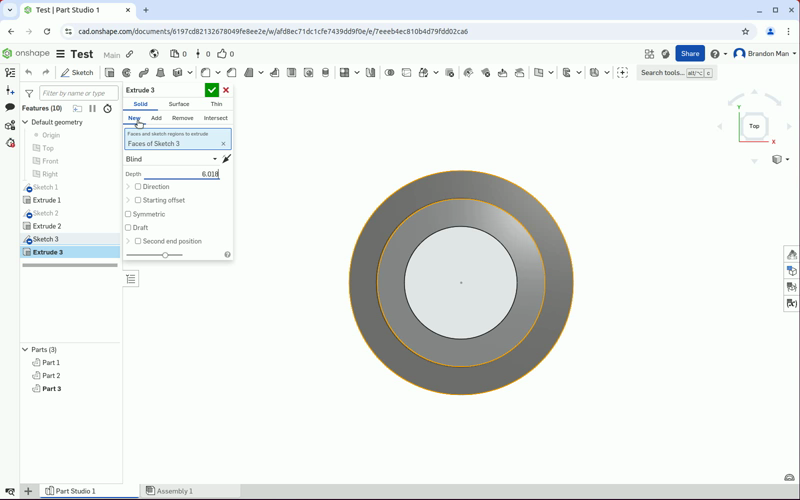
key(enter)
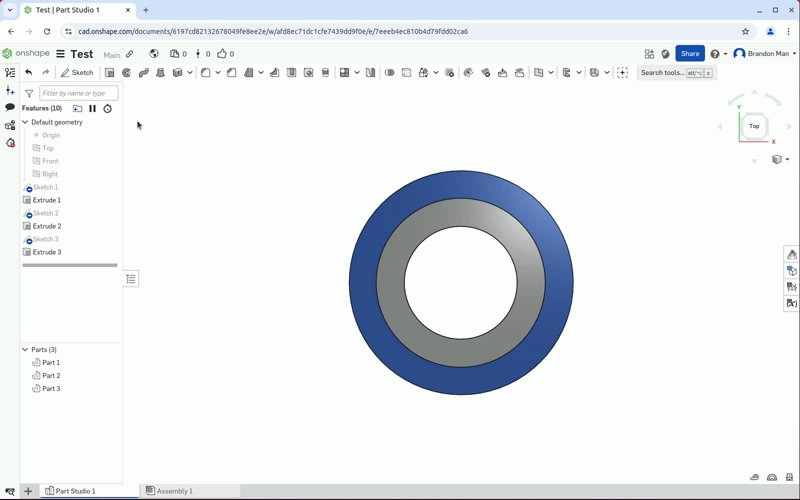
key(shift+h)
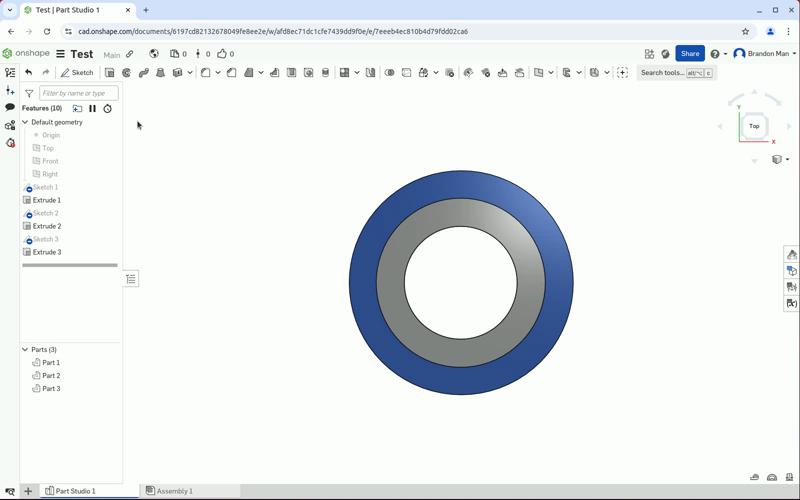
key(shift+h)
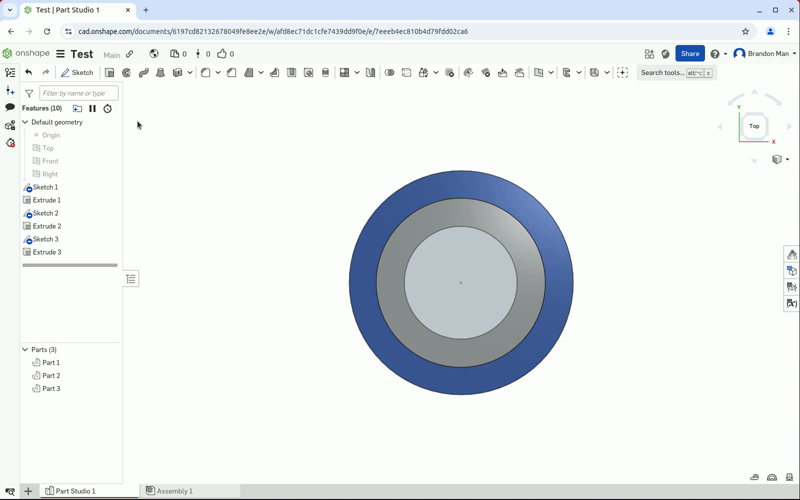
key(shift+7)
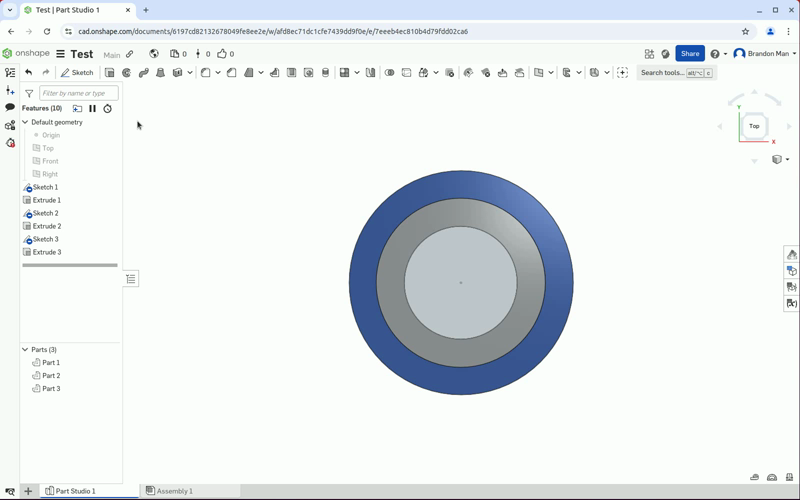
key(up, 3)
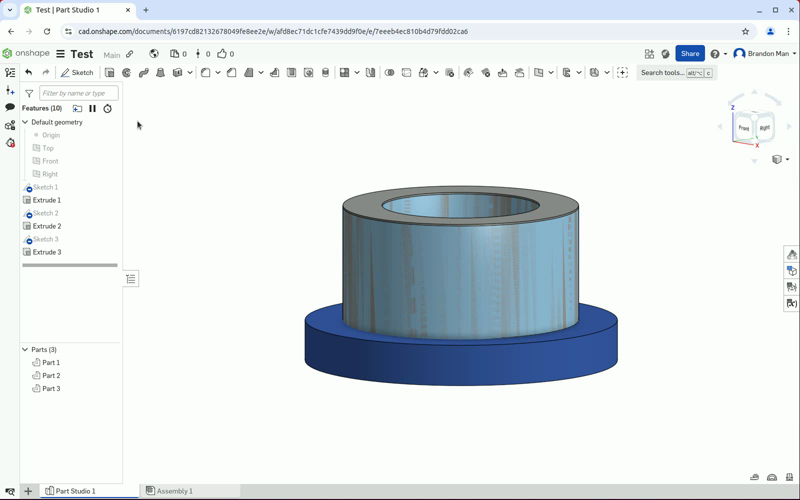
key(left, 3)
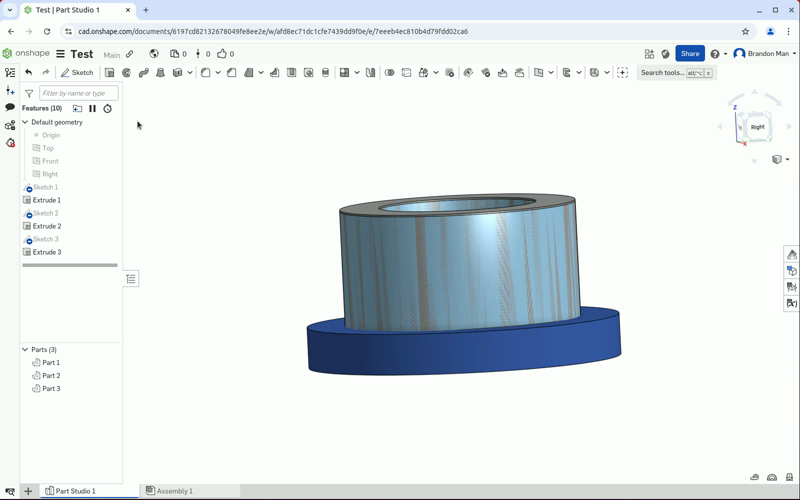
key(right, 3)
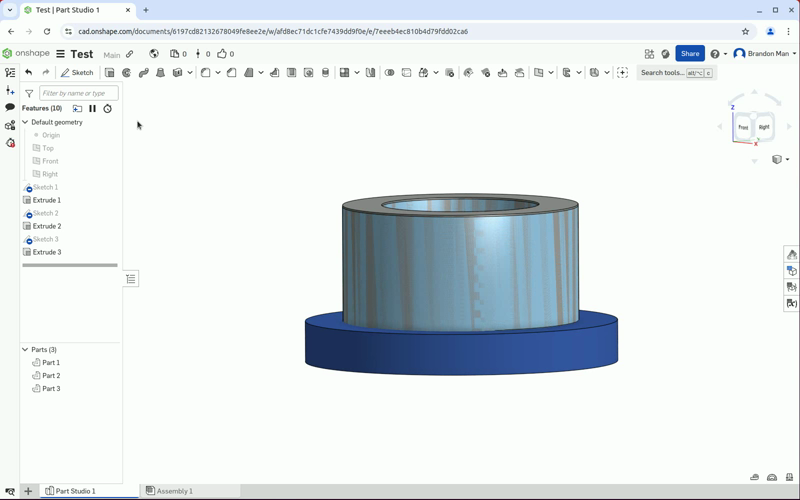
key(down, 3)
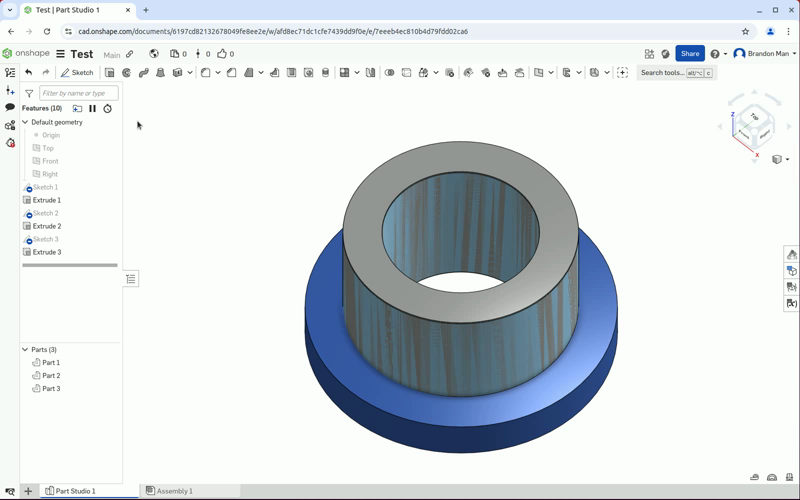
mouse_move(73, 189)
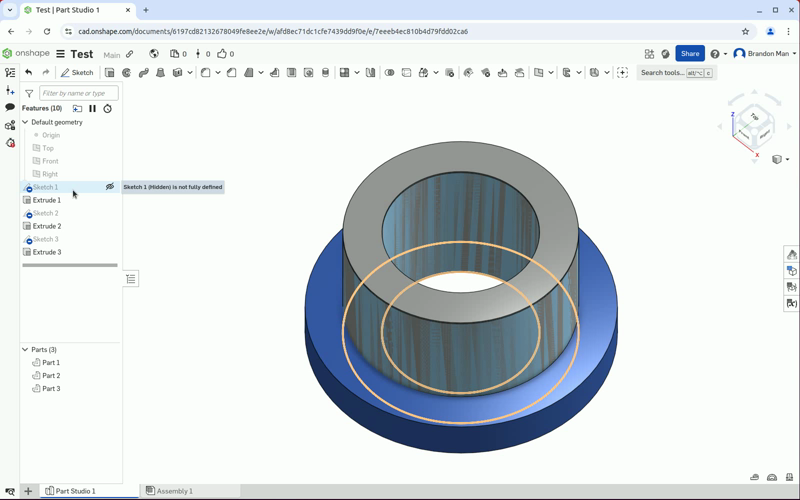
click(73, 189)